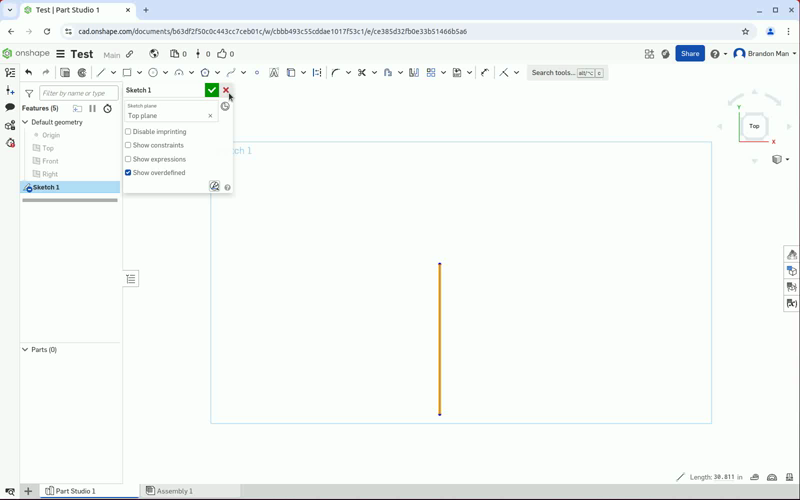
key(shift+h)
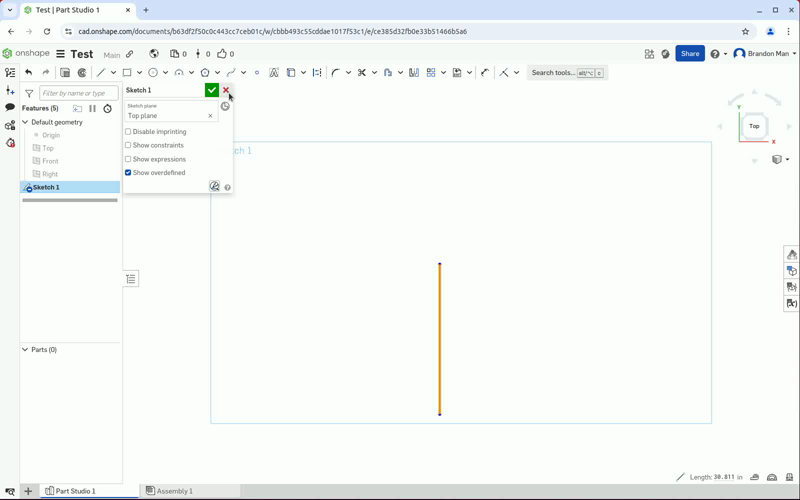
key(shift+s)
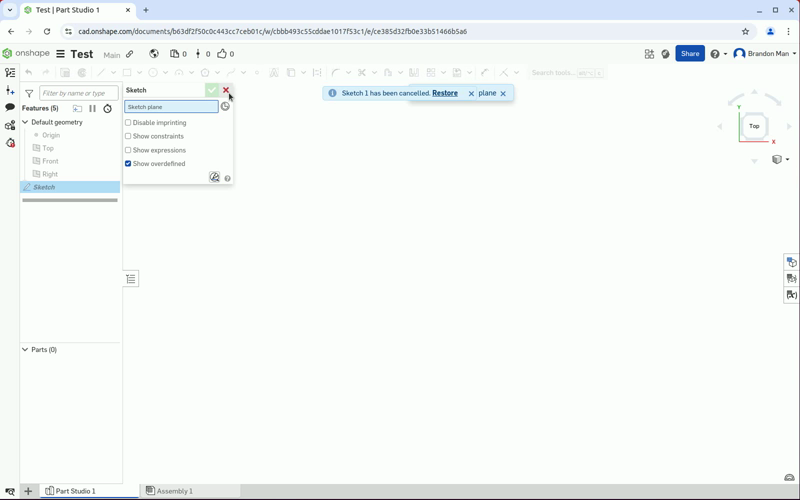
mouse_move(73, 150)
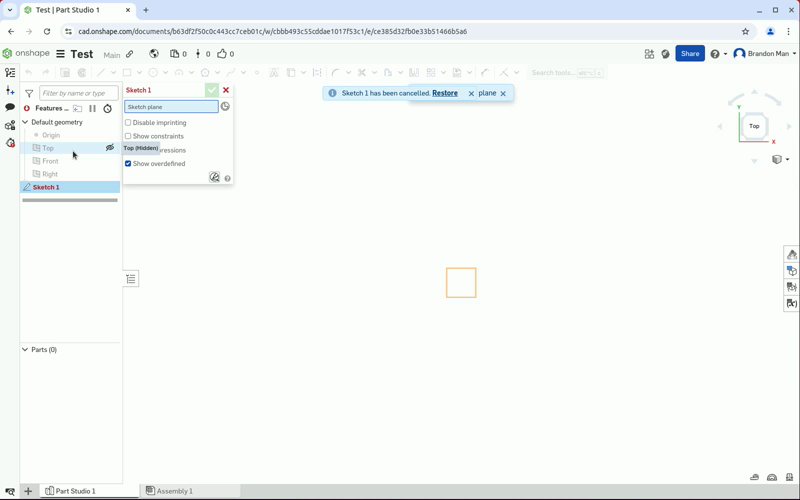
click(73, 150)
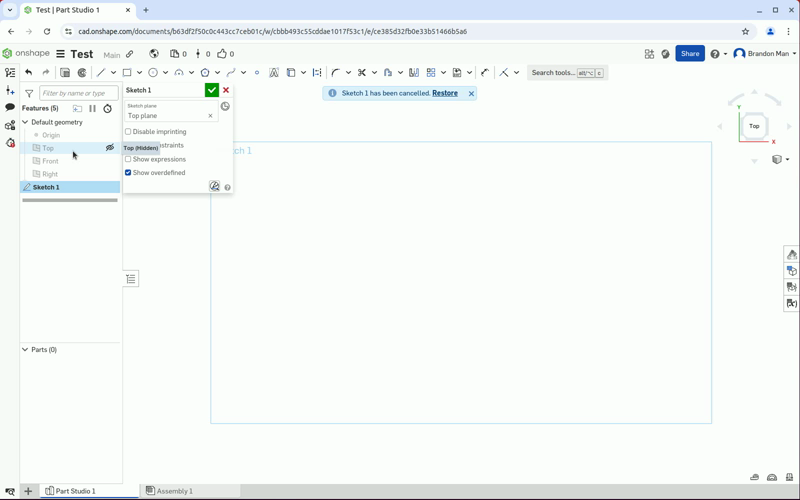
mouse_move(73, 352)
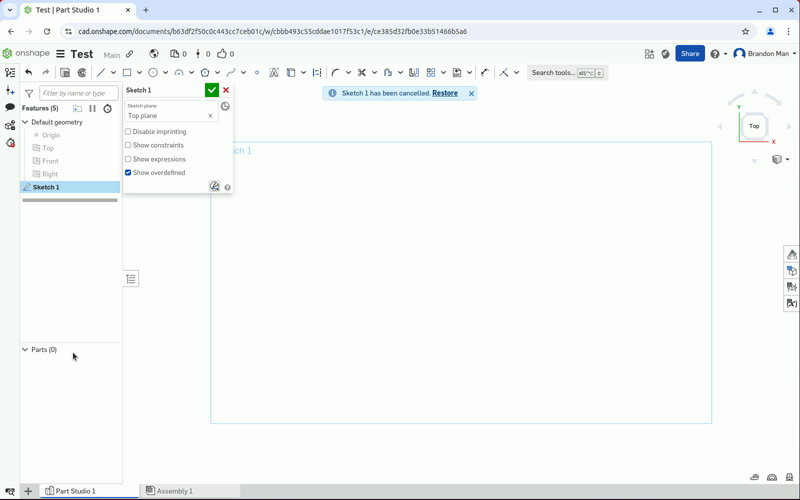
key(y)
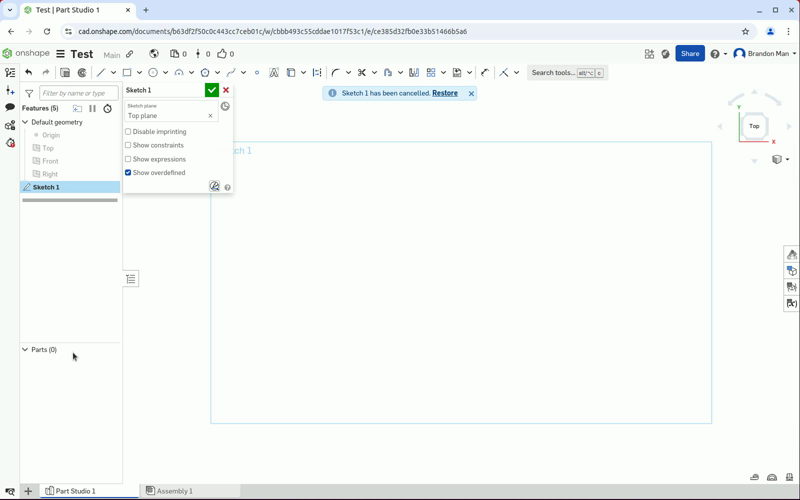
key(l)
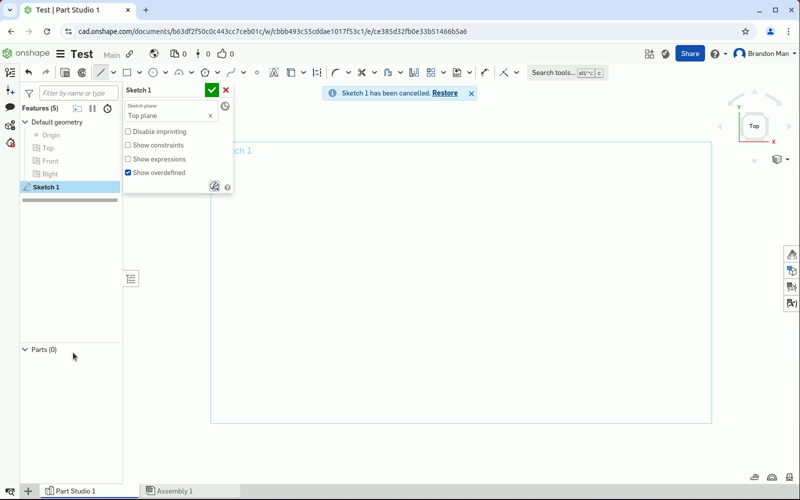
key_down(shift)
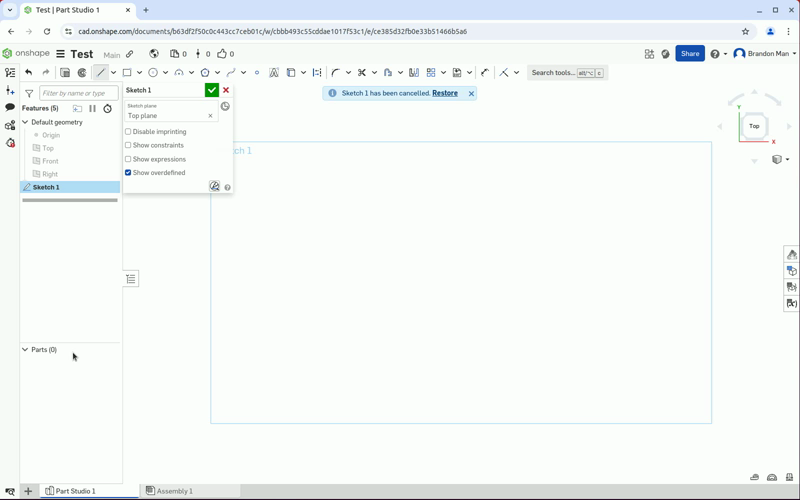
mouse_move(406, 395)
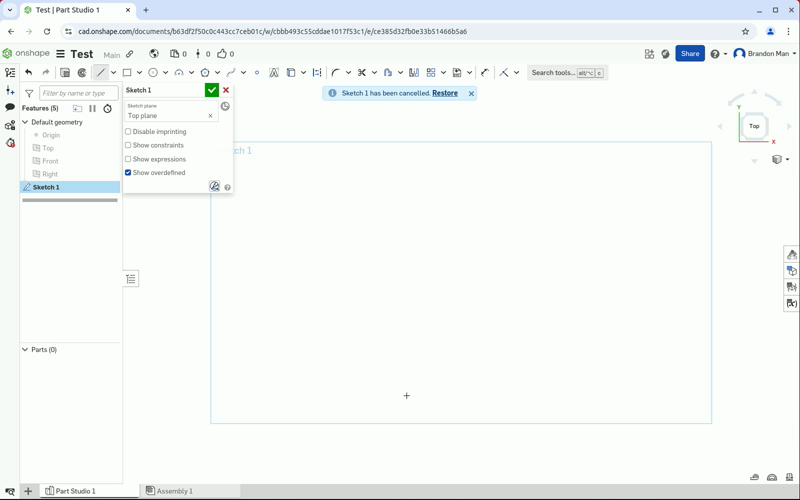
click(406, 395)
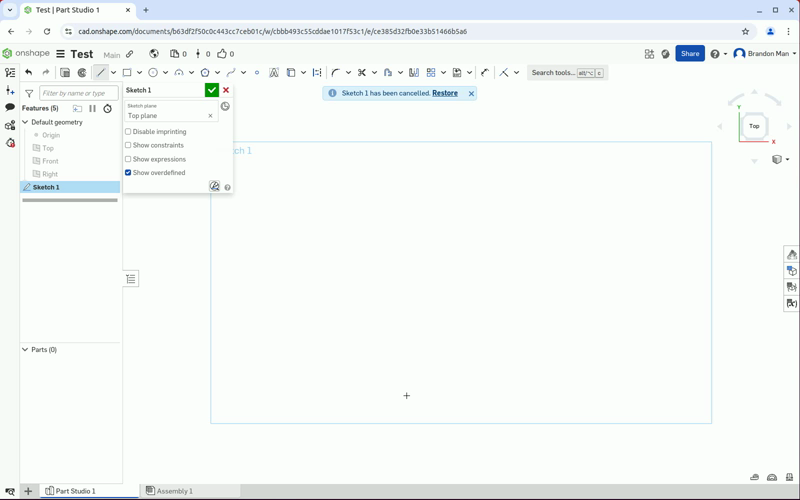
key_up(shift)
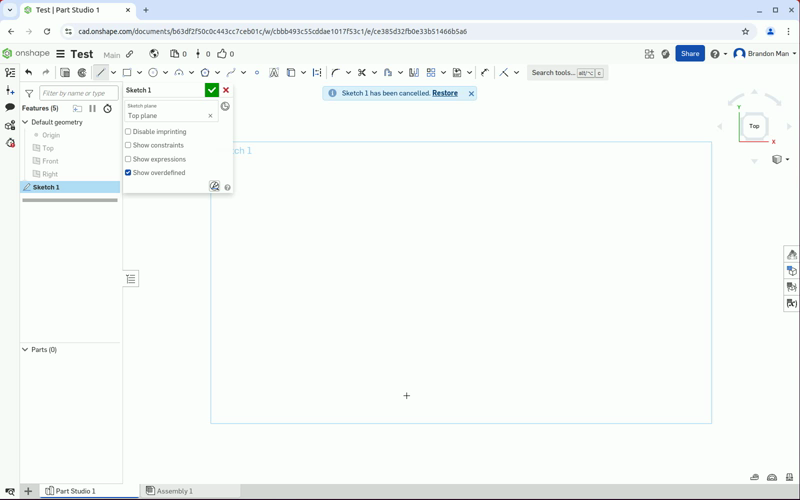
key_down(shift)
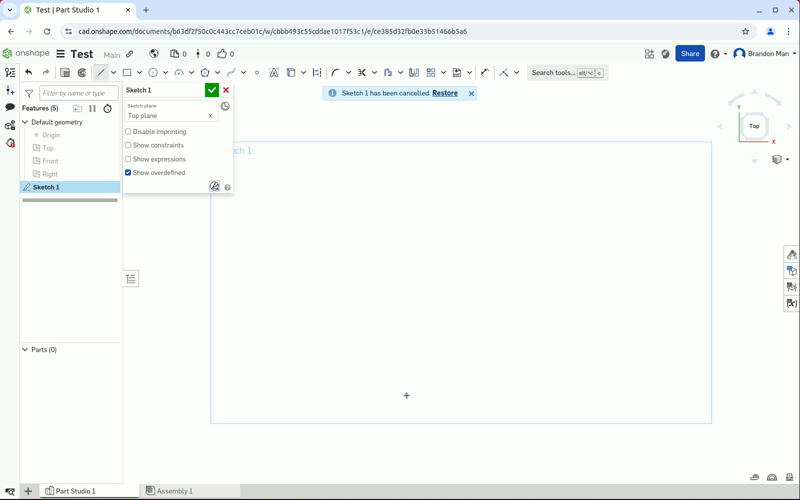
mouse_move(516, 395)
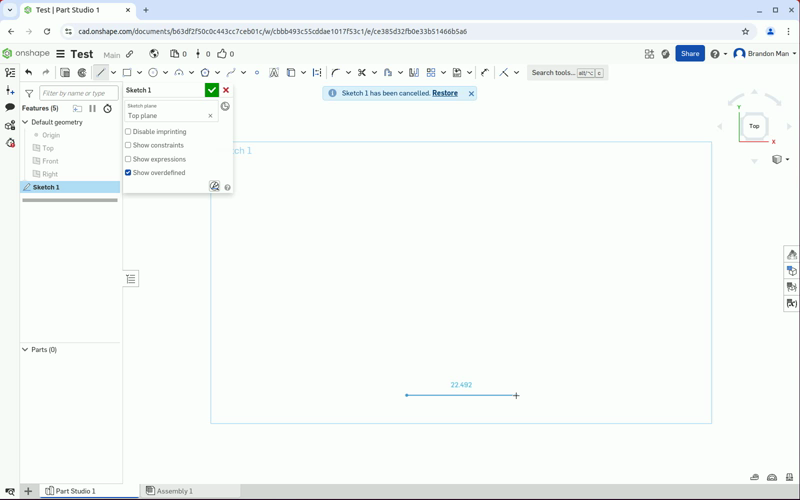
click(516, 395)
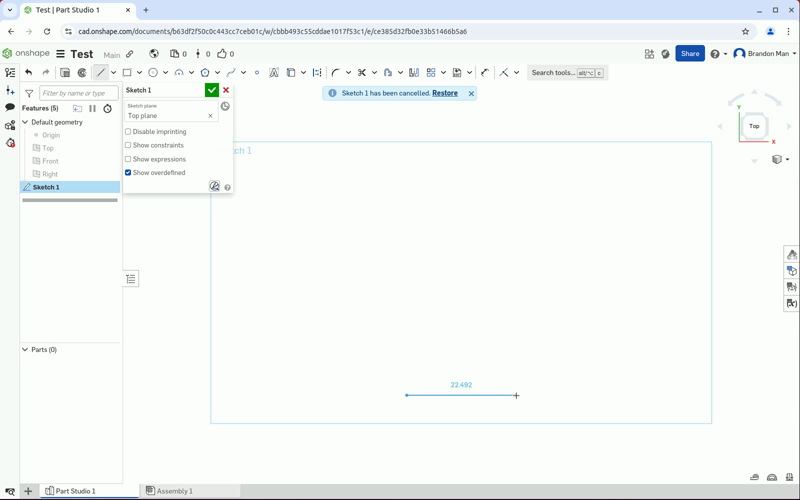
key_up(shift)
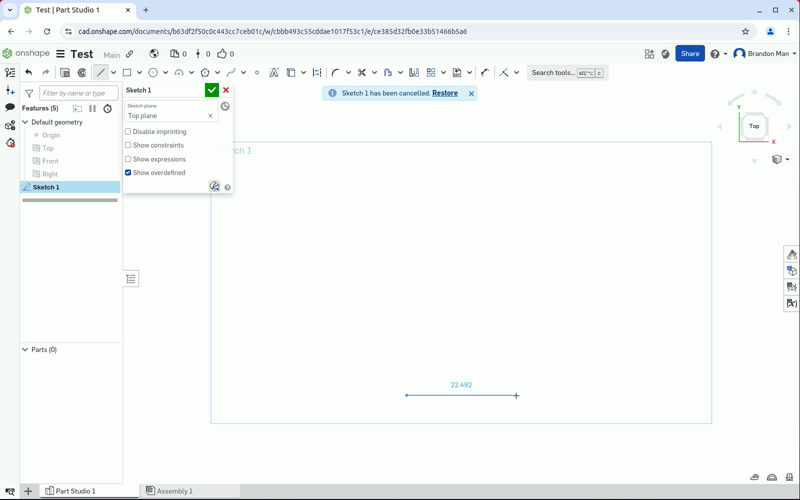
key_down(shift)
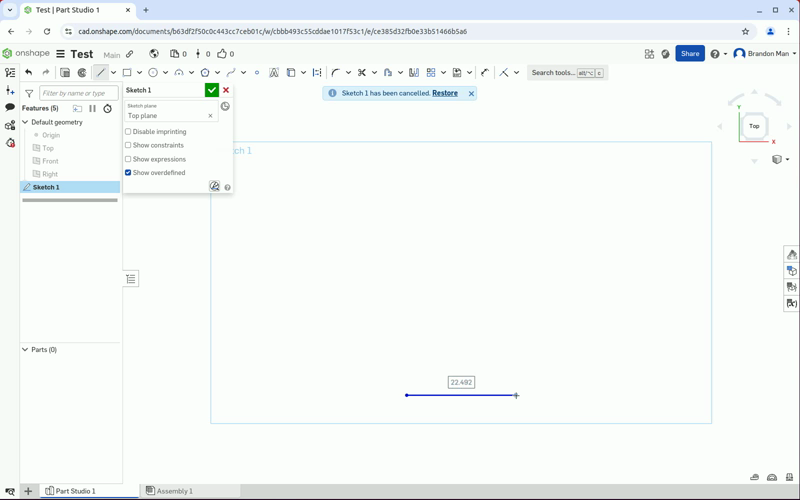
mouse_move(516, 175)
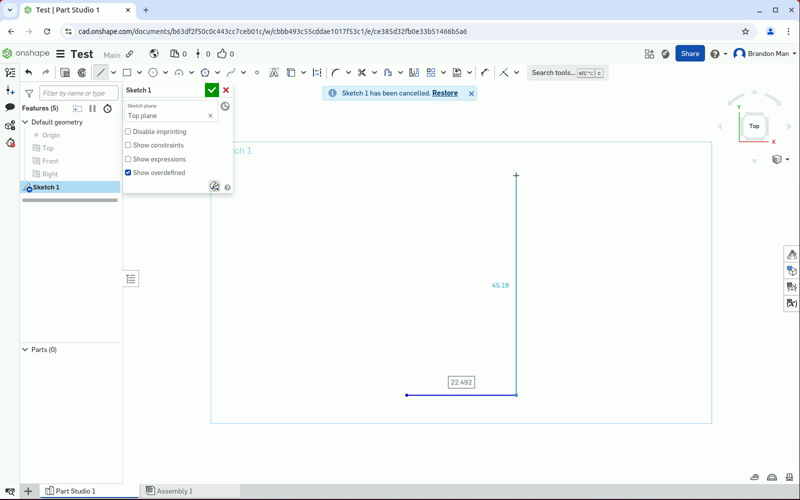
click(516, 175)
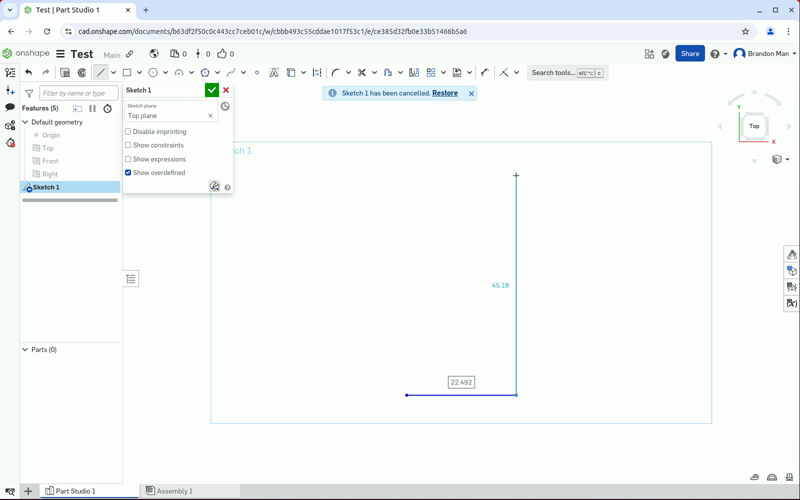
key_up(shift)
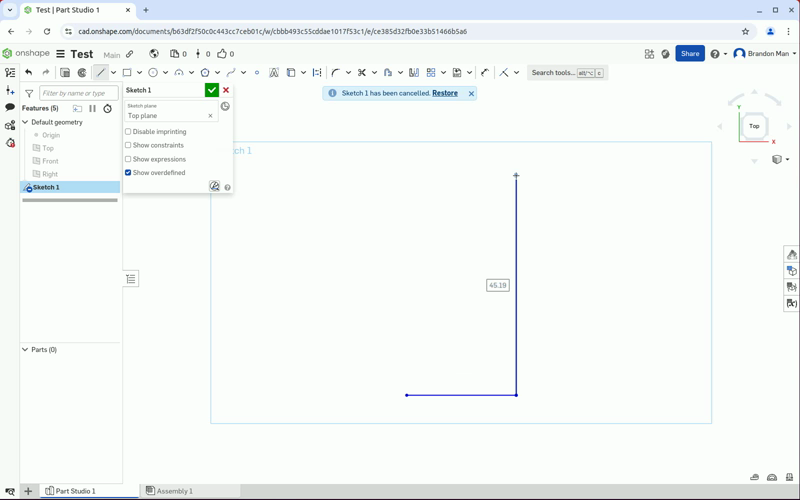
key_down(shift)
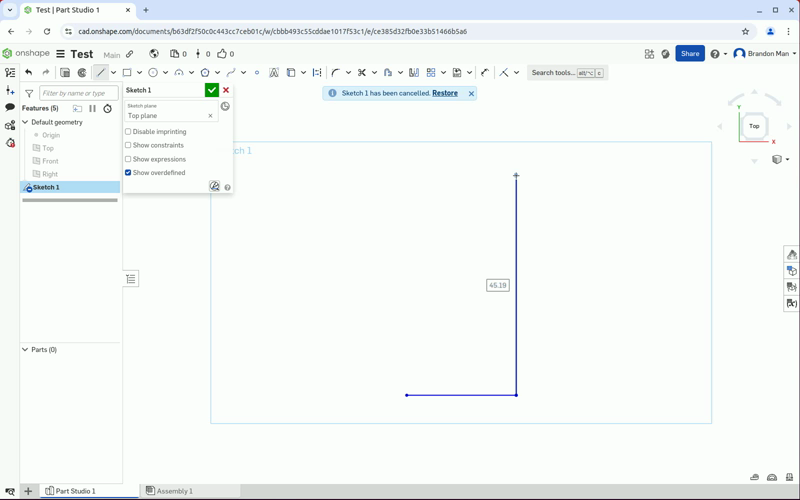
mouse_move(406, 175)
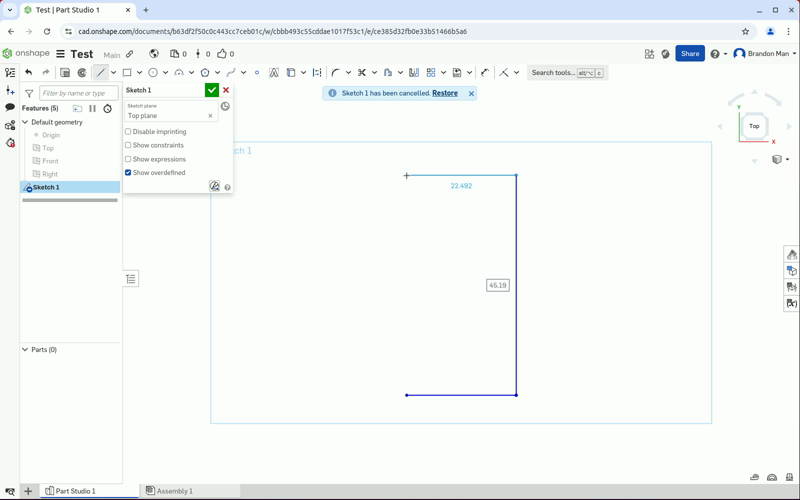
click(406, 175)
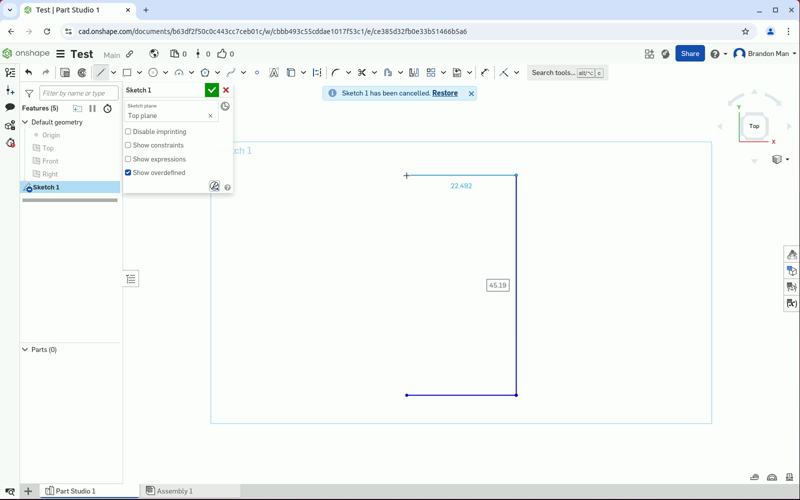
key_up(shift)
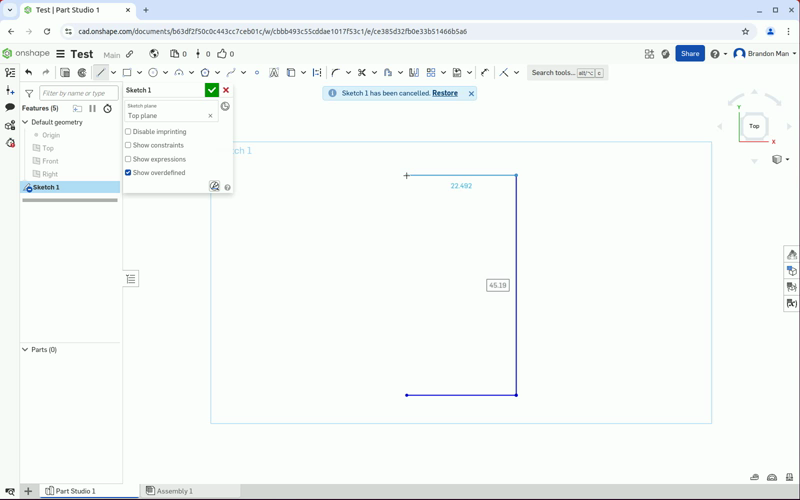
key_down(shift)
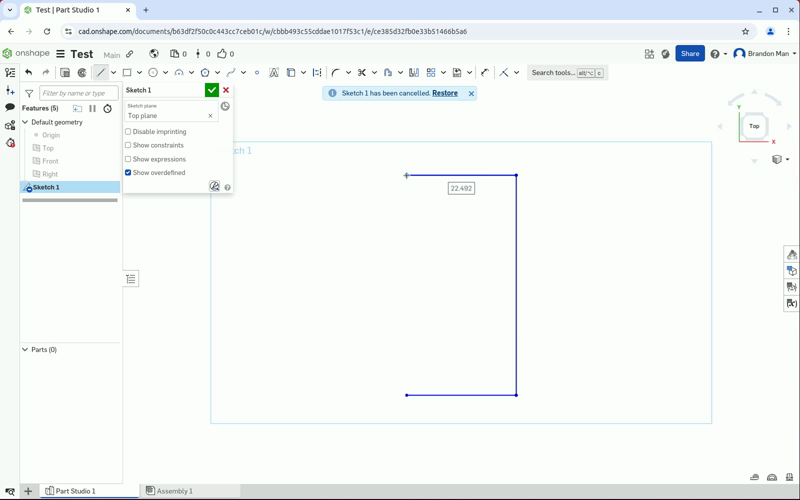
mouse_move(406, 395)
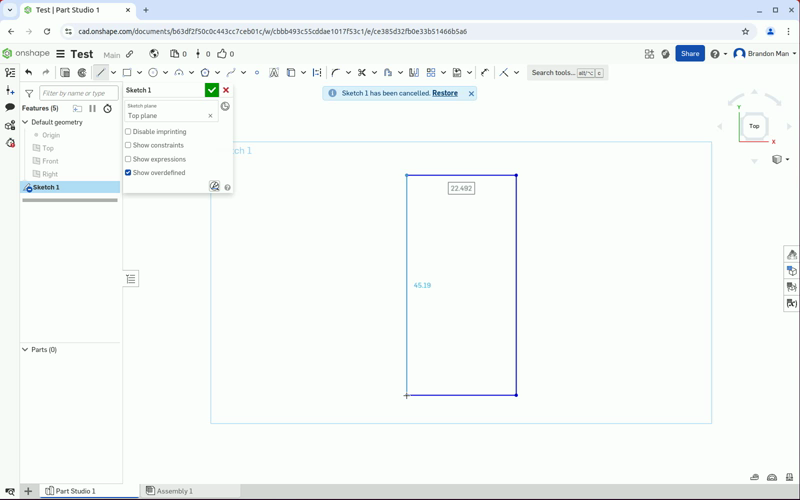
key_up(shift)
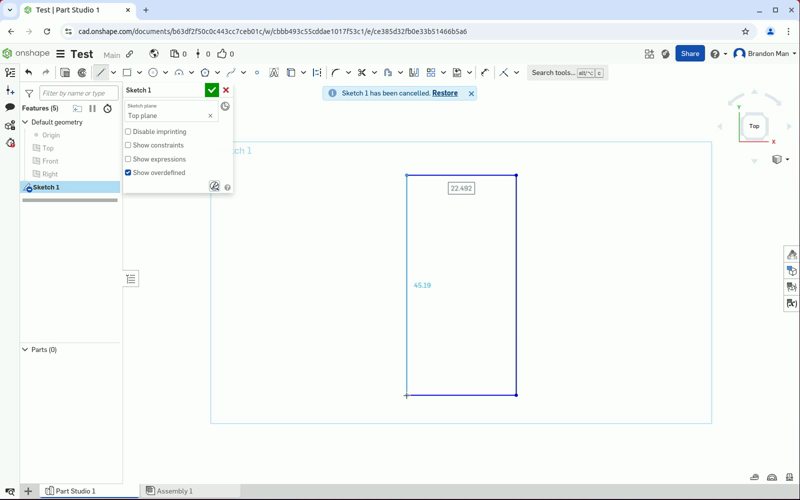
click(406, 395)
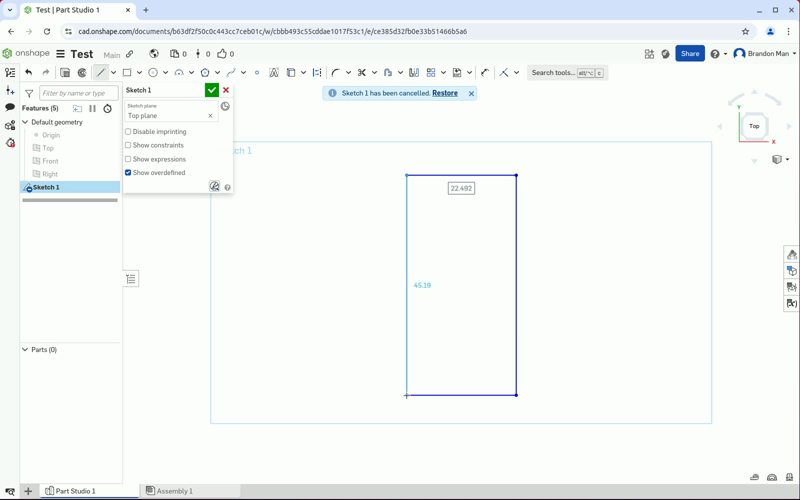
key(esc)
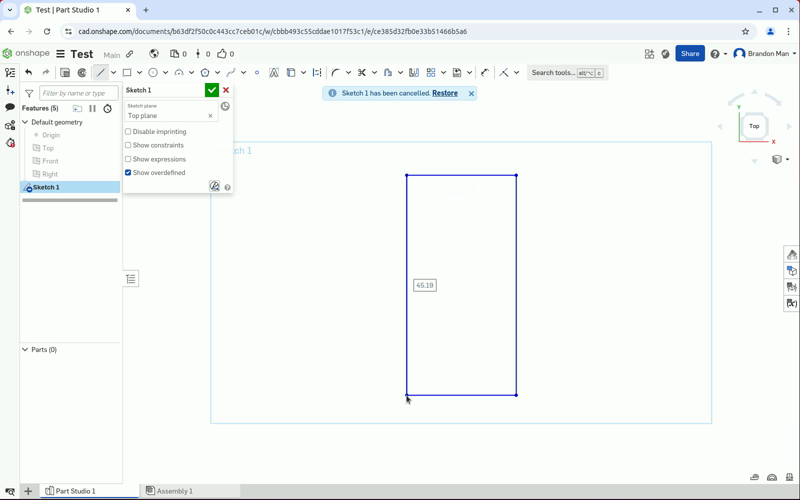
mouse_move(435, 361)
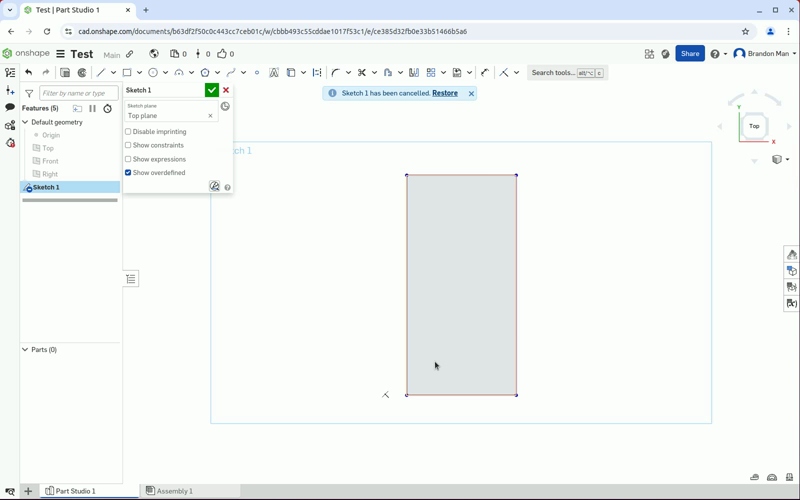
click(435, 361)
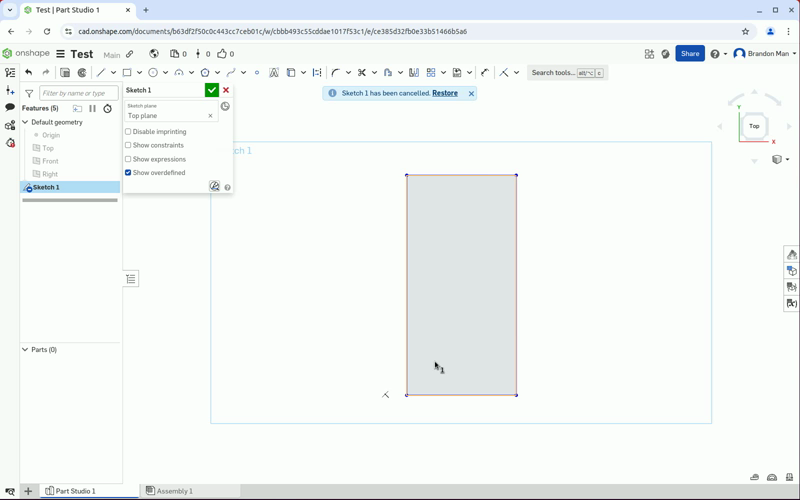
mouse_move(73, 352)
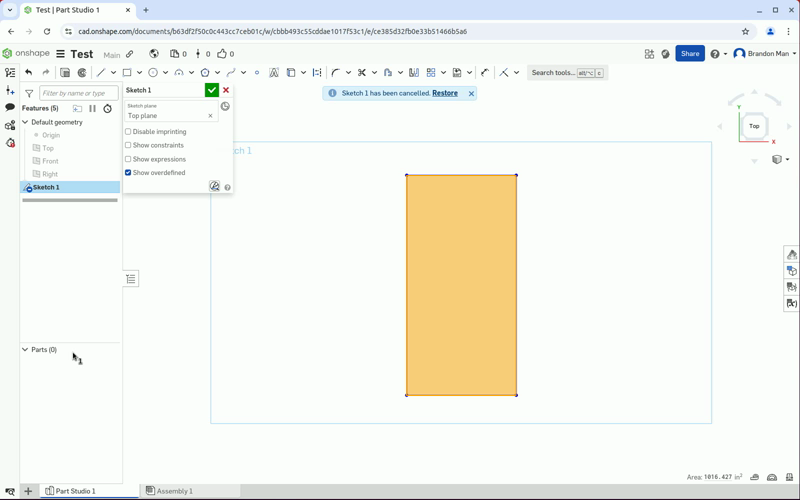
key(shift+y)
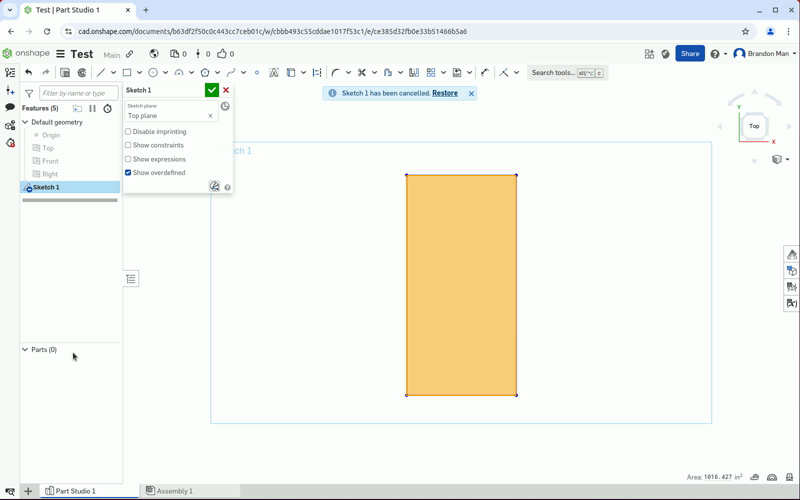
key(shift+e)
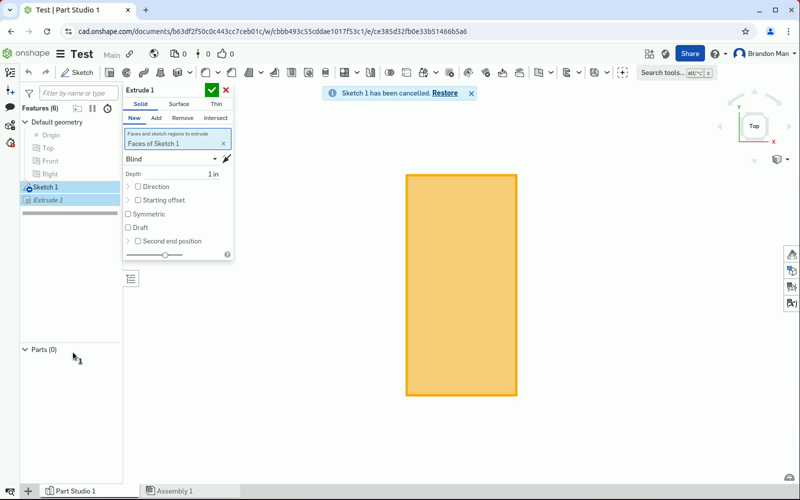
mouse_move(143, 106)
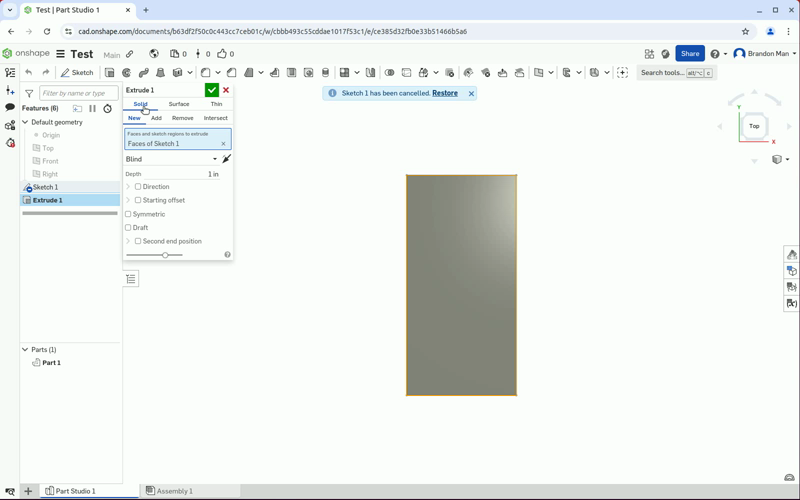
click(143, 106)
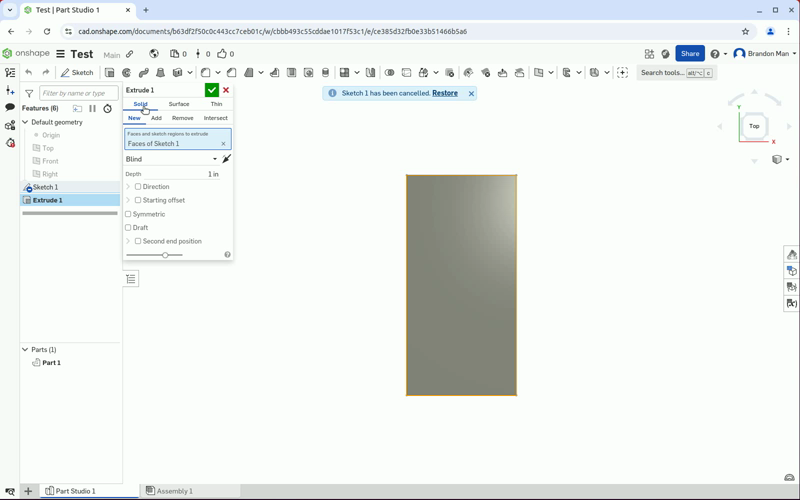
mouse_move(137, 120)
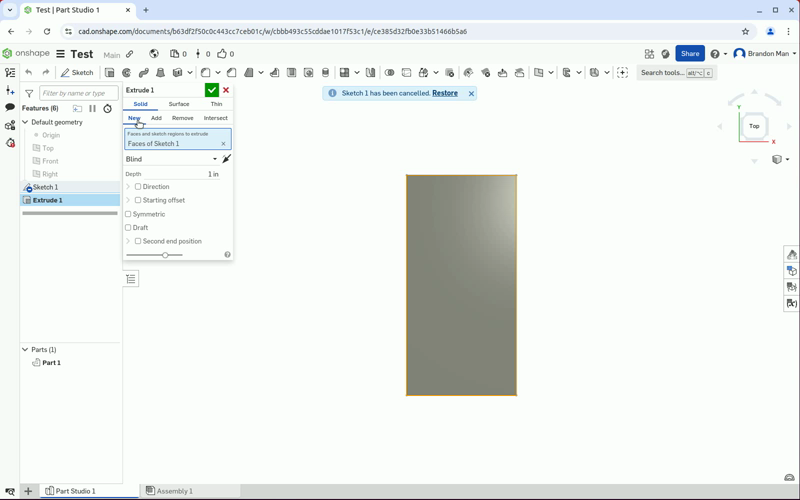
click(137, 120)
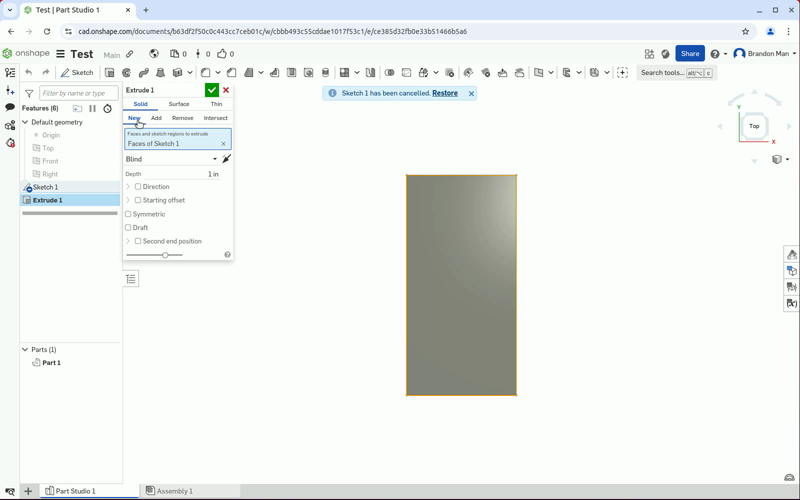
key(tab, 4)
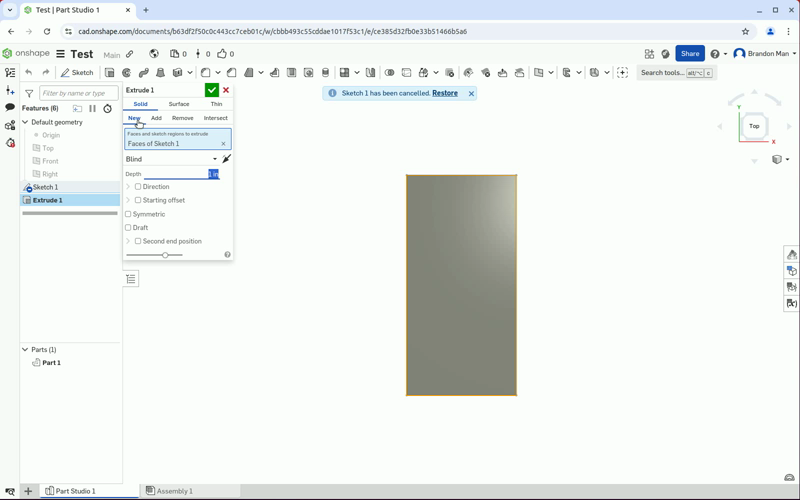
text(1.204)
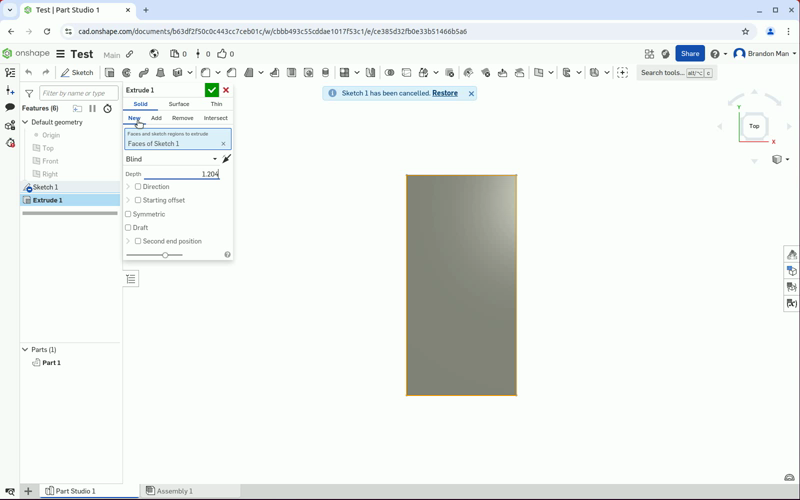
key(enter)
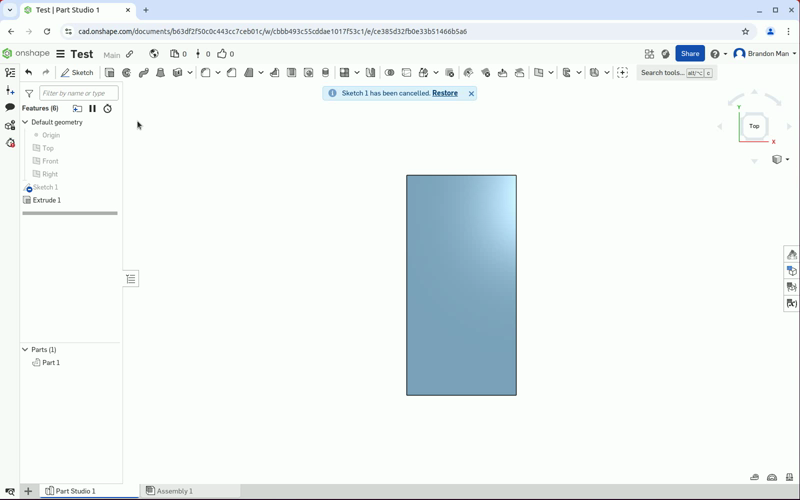
key(shift+h)
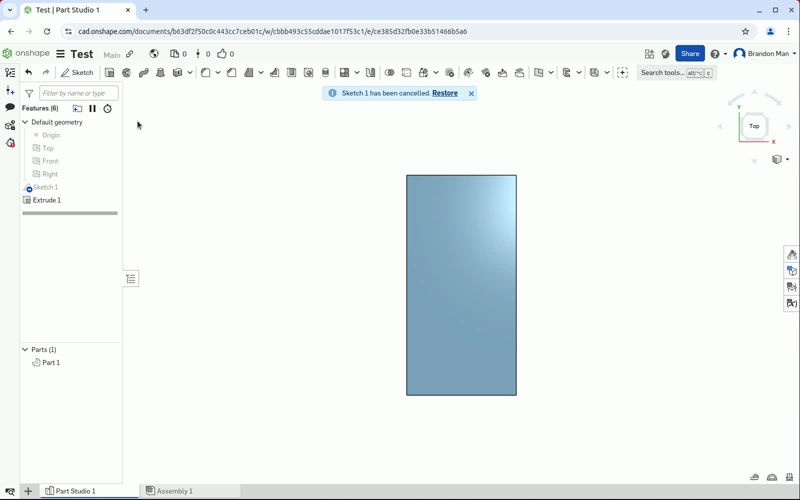
key(shift+h)
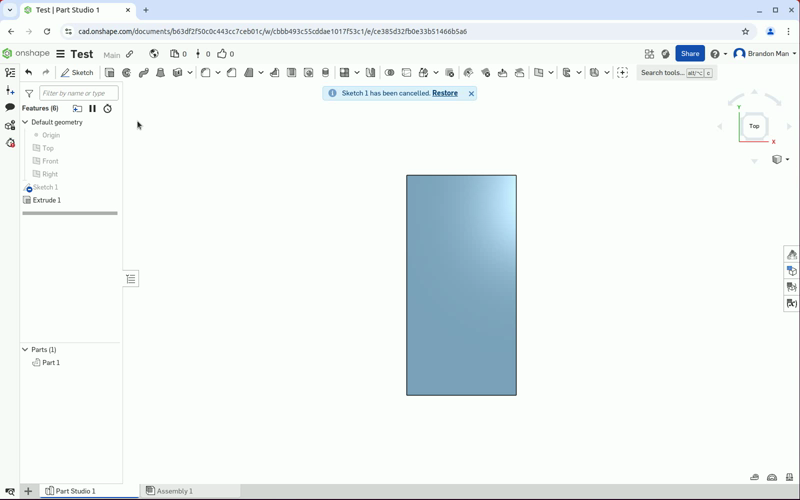
mouse_move(73, 189)
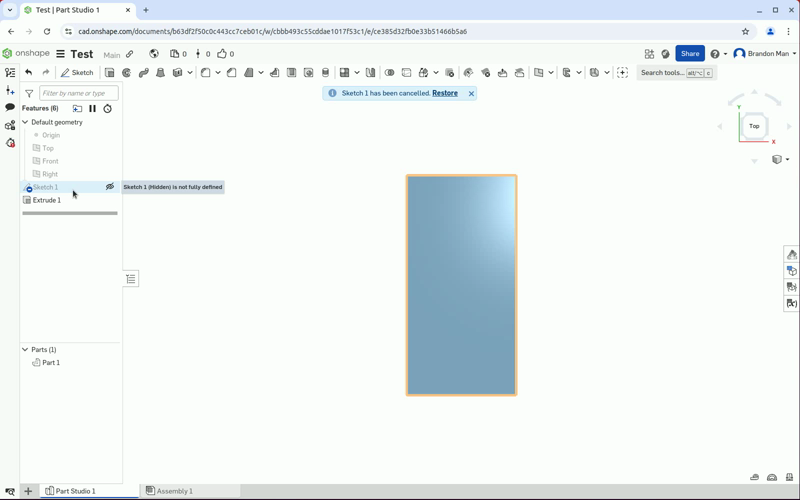
click(73, 189)
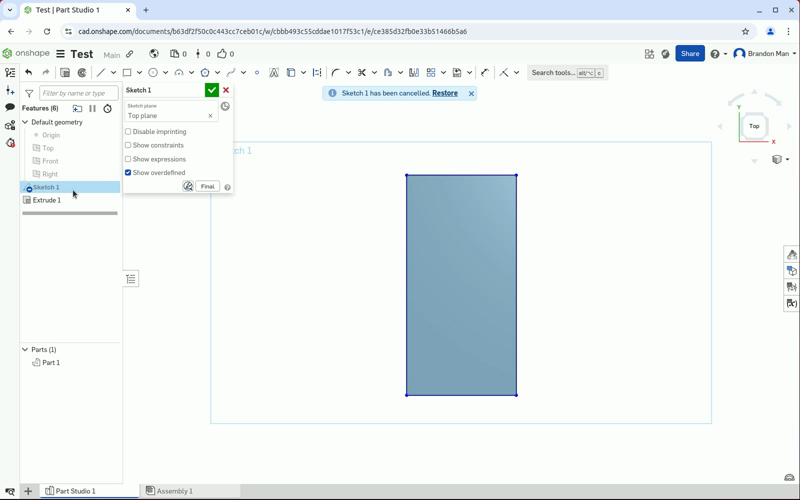
mouse_move(229, 92)
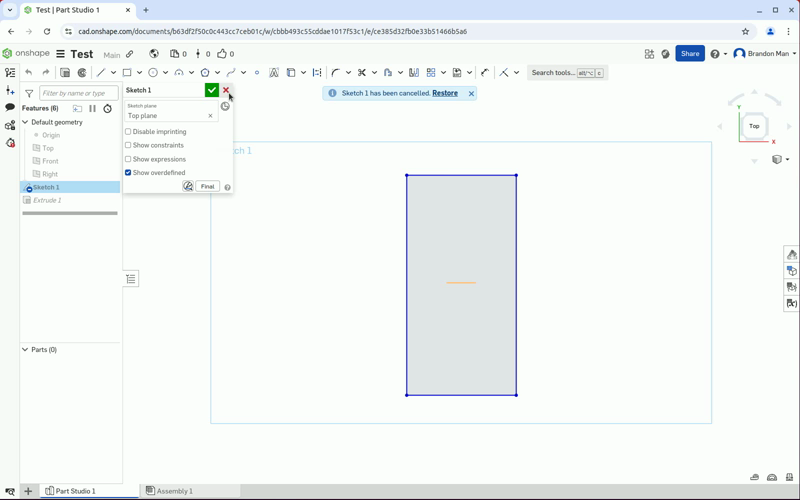
click(229, 92)
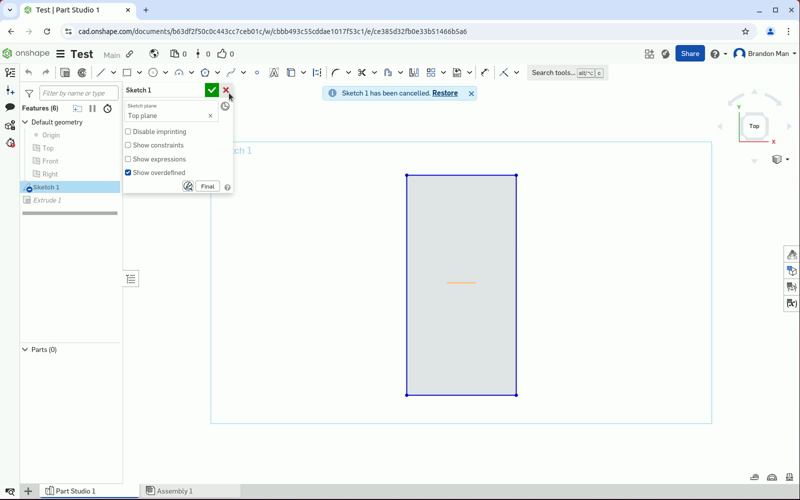
key(shift+s)
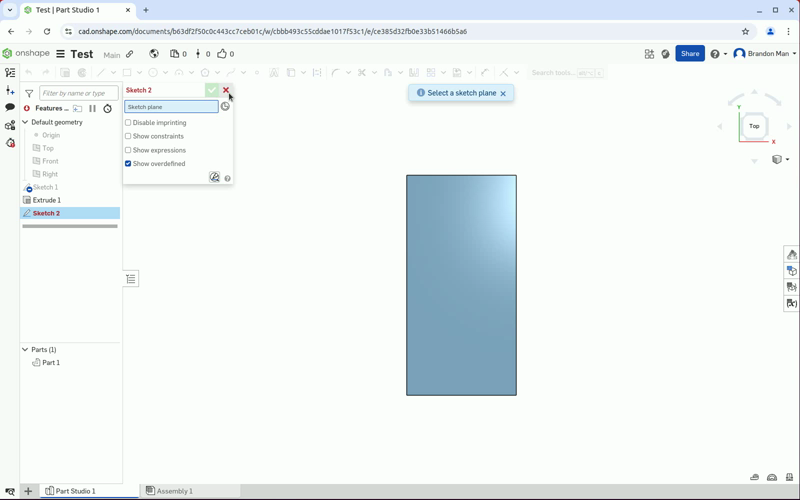
mouse_move(73, 150)
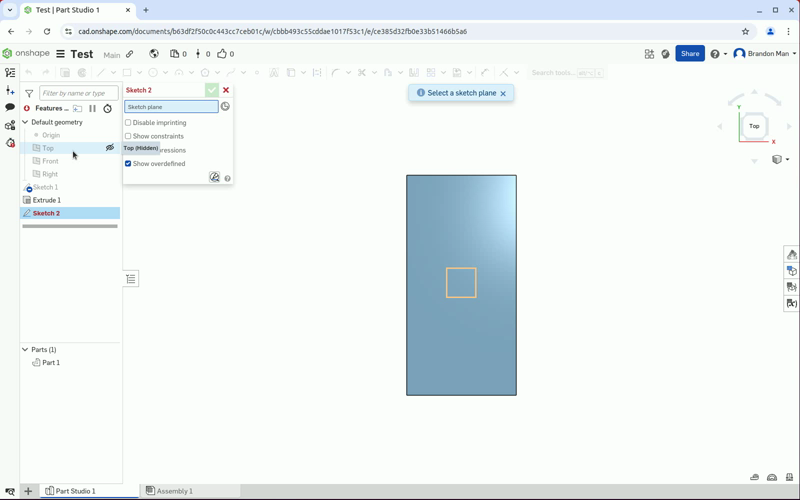
click(73, 150)
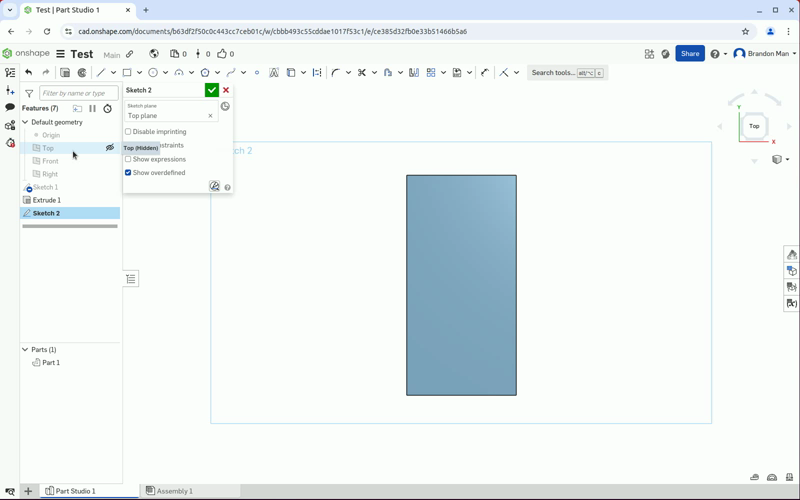
mouse_move(73, 352)
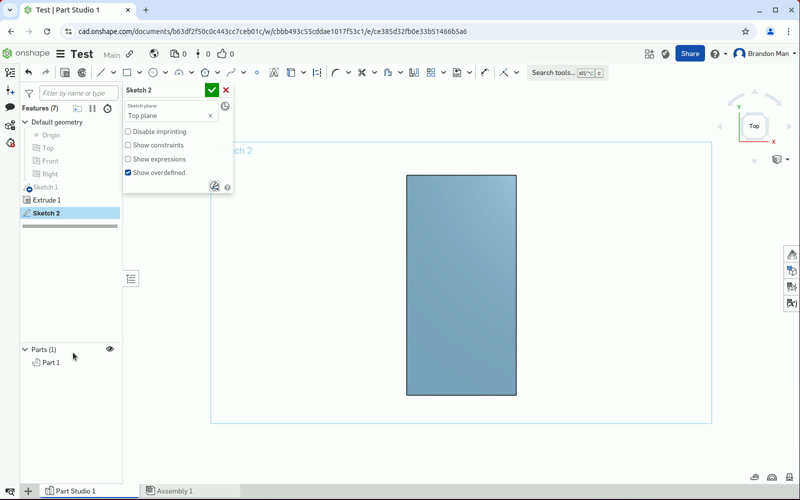
key(y)
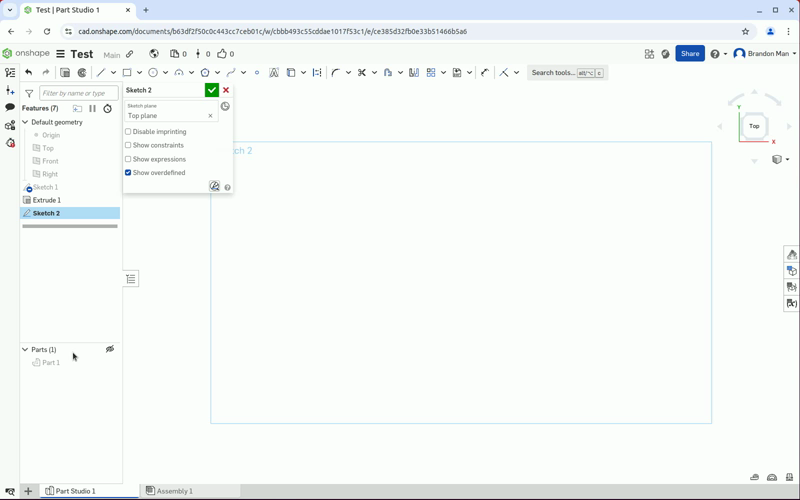
key(l)
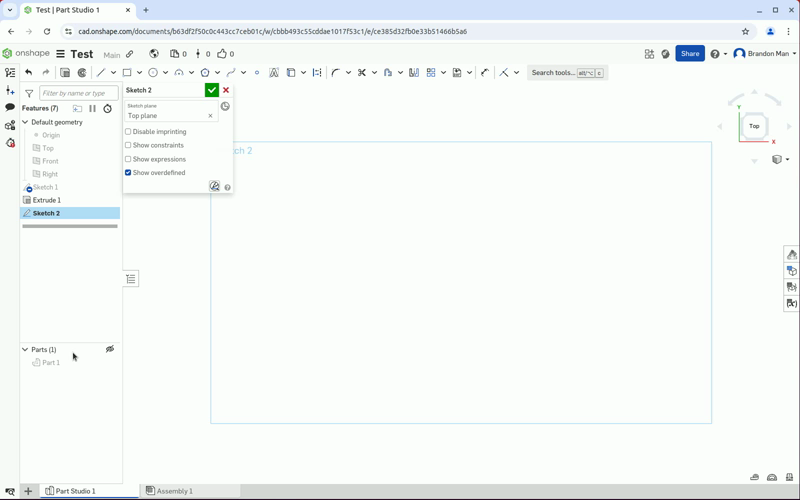
key_down(shift)
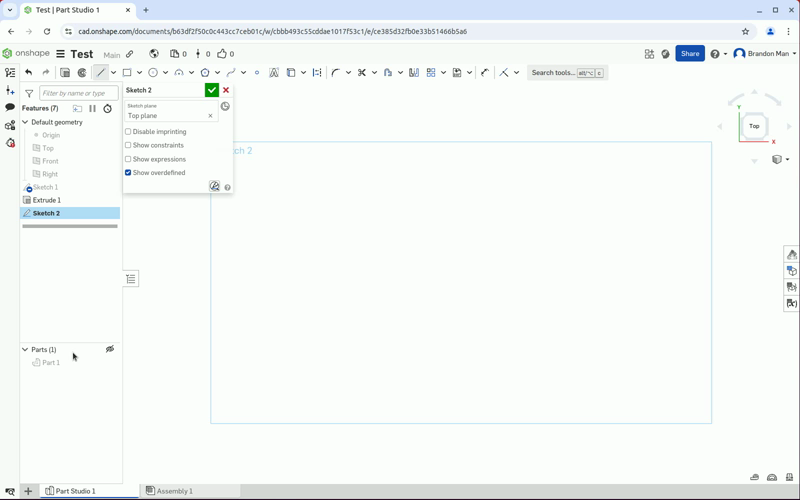
mouse_move(401, 395)
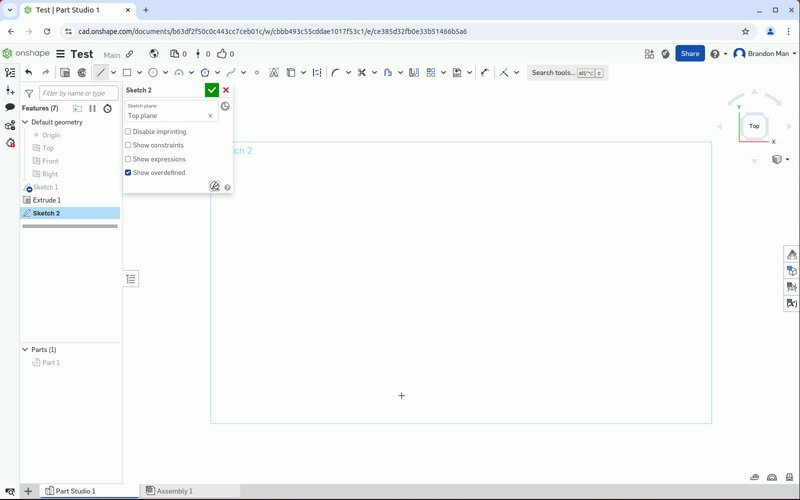
click(401, 395)
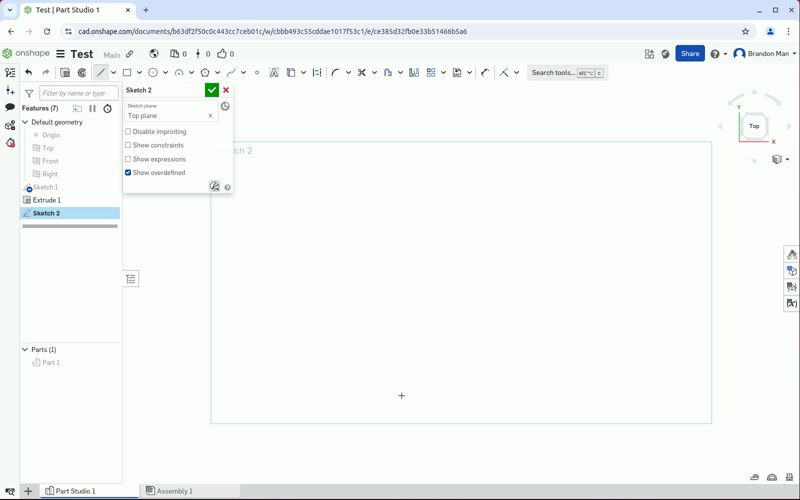
key_up(shift)
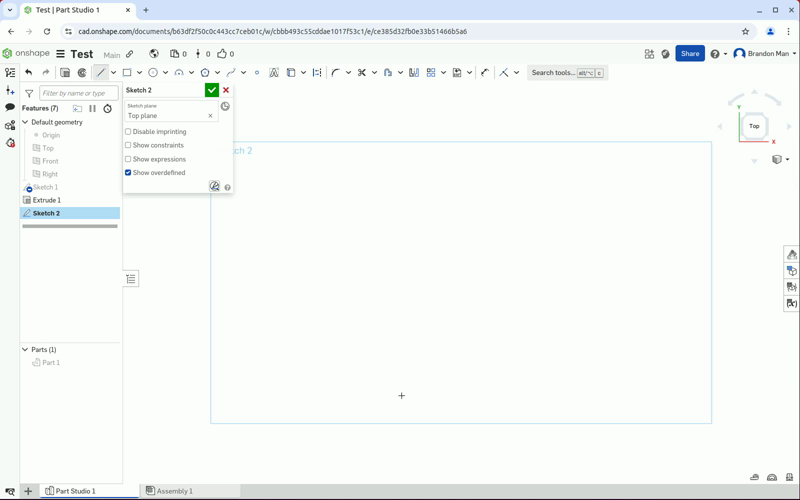
key_down(shift)
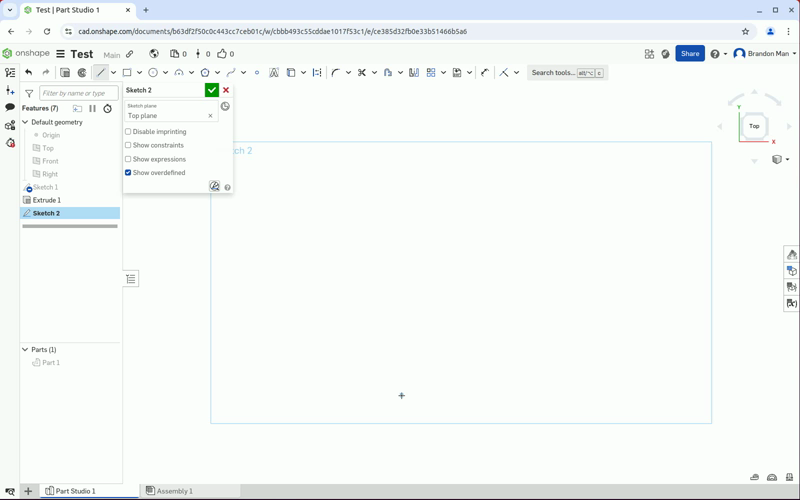
mouse_move(431, 395)
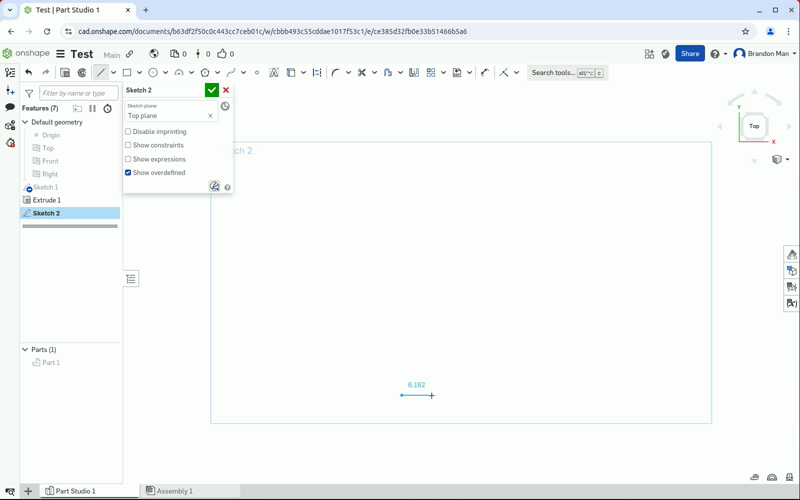
mouse_move(406, 395)
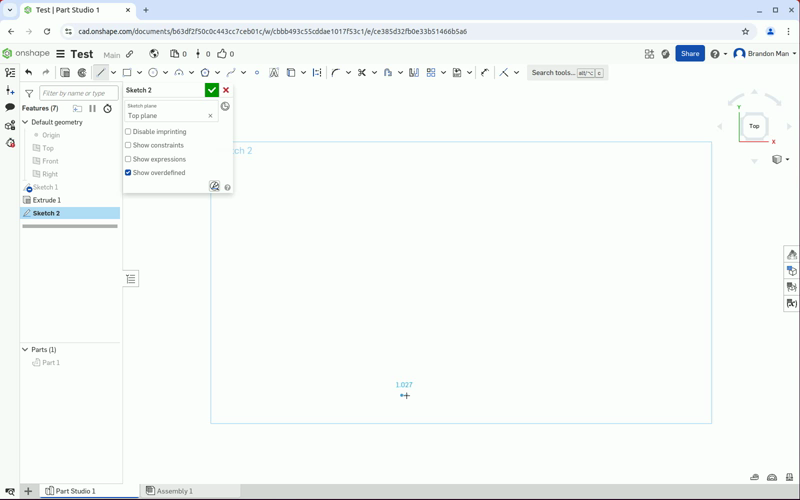
scroll(6)
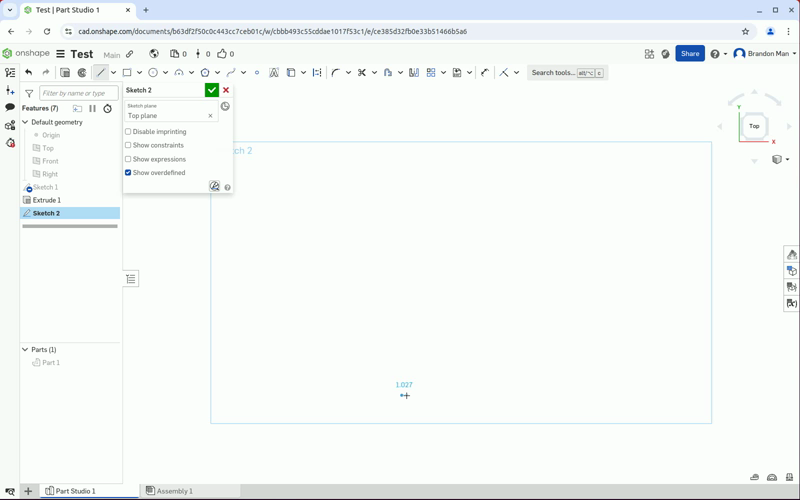
scroll(6)
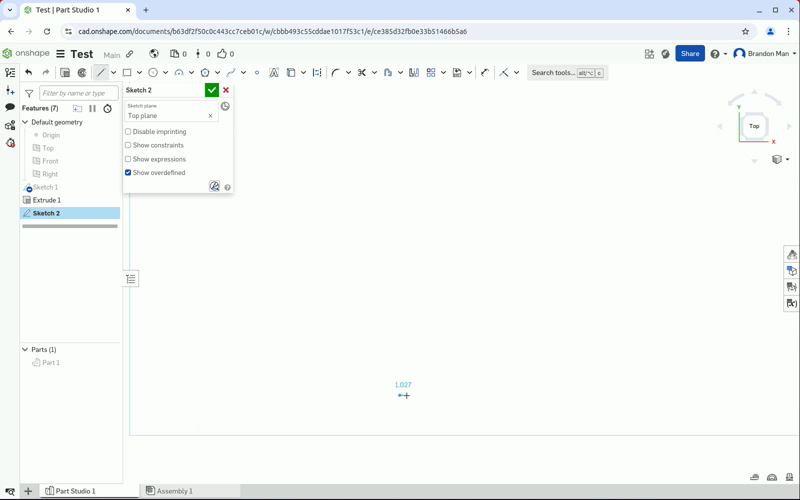
scroll(6)
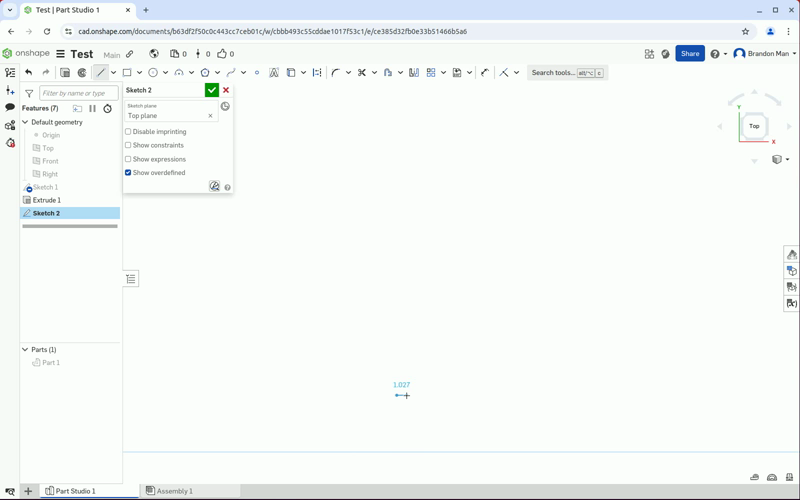
scroll(6)
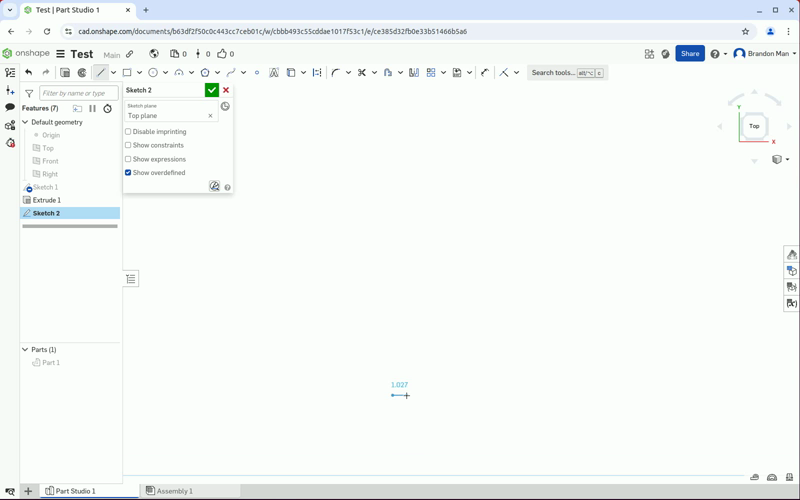
scroll(6)
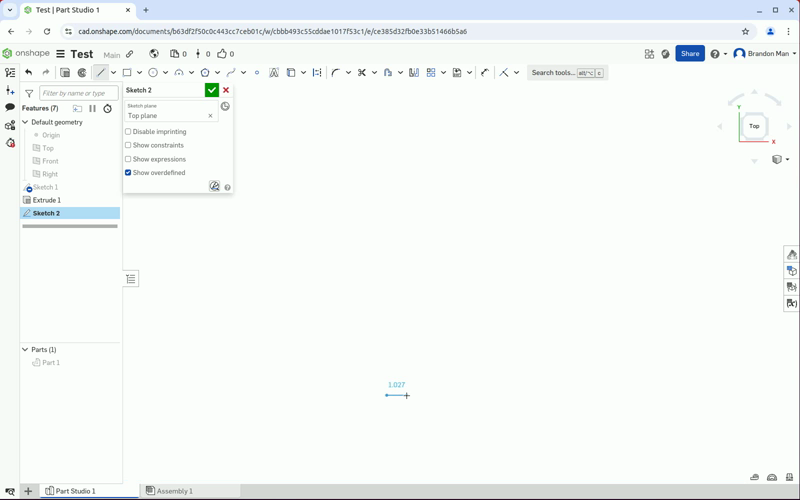
scroll(6)
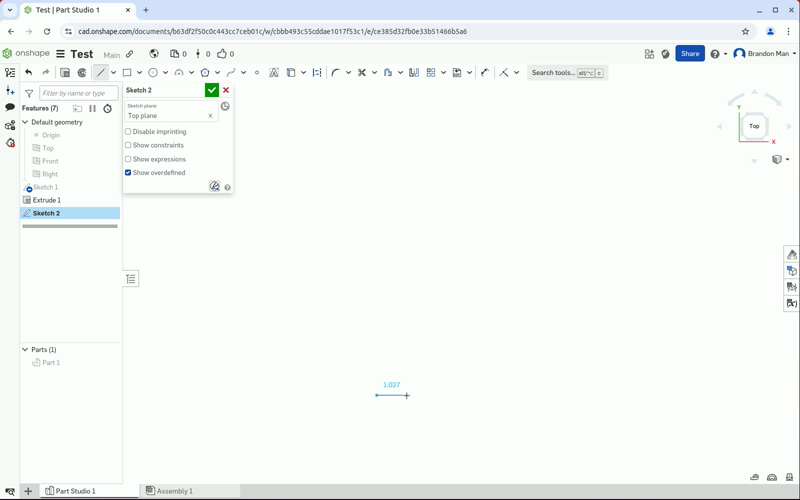
scroll(6)
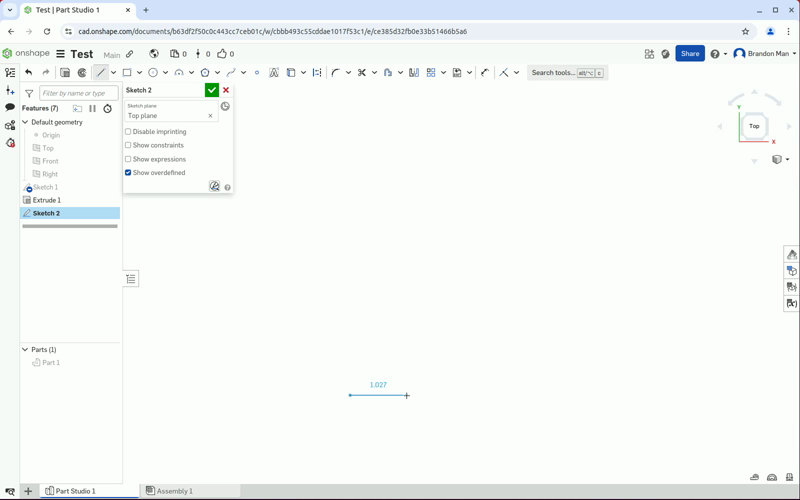
click(406, 395)
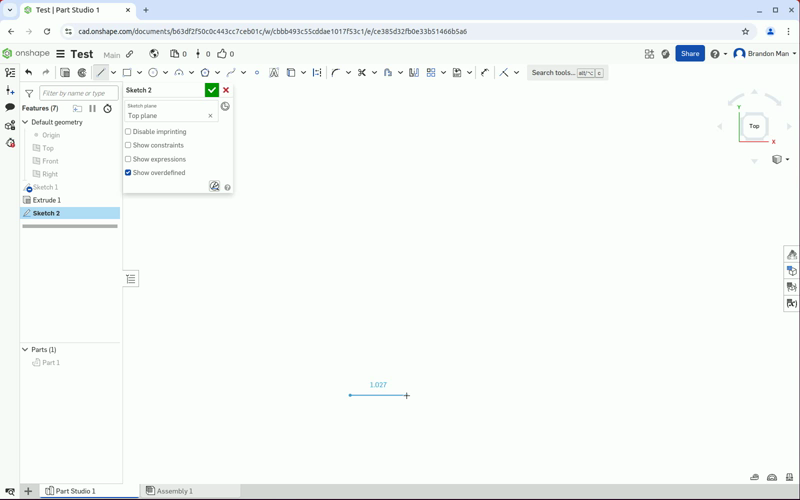
scroll(-6)
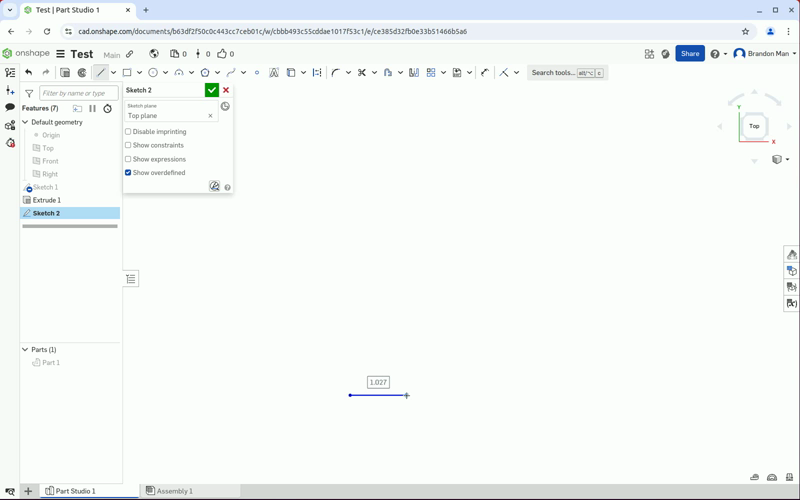
scroll(-6)
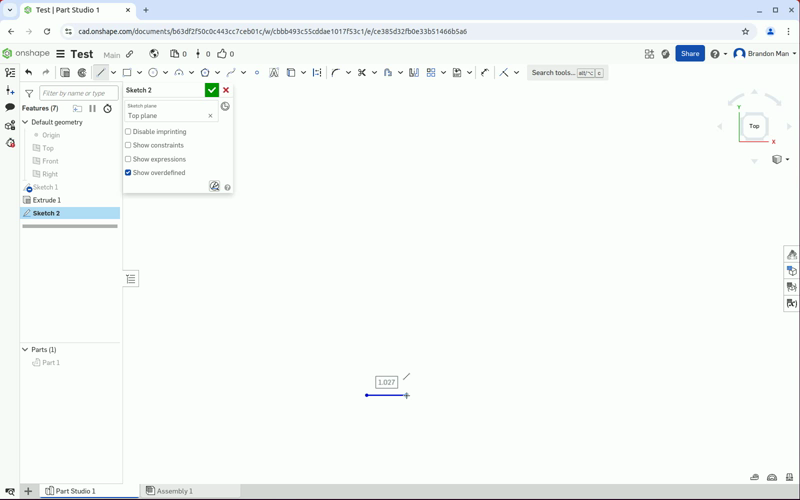
scroll(-6)
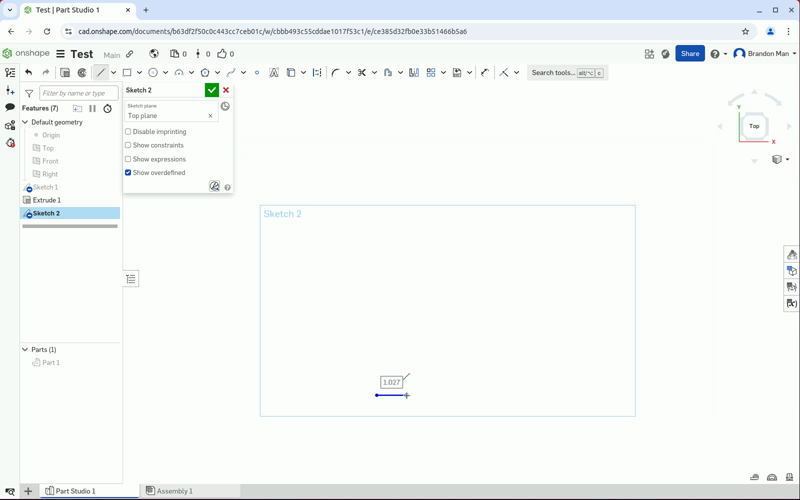
scroll(-6)
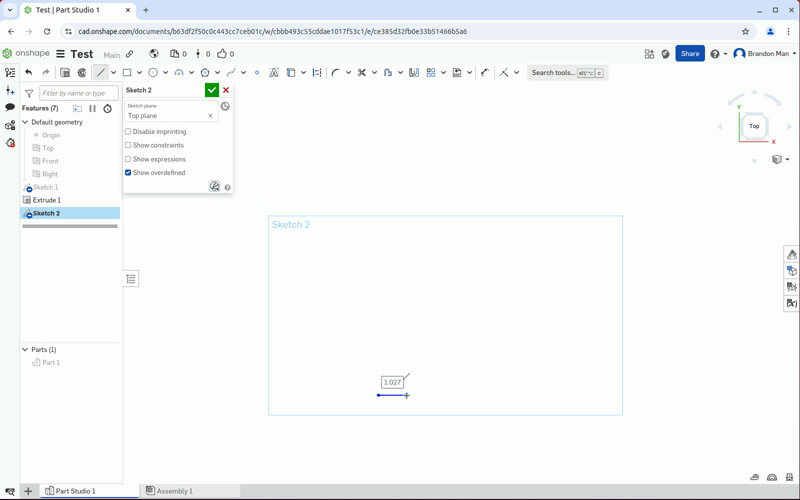
scroll(-6)
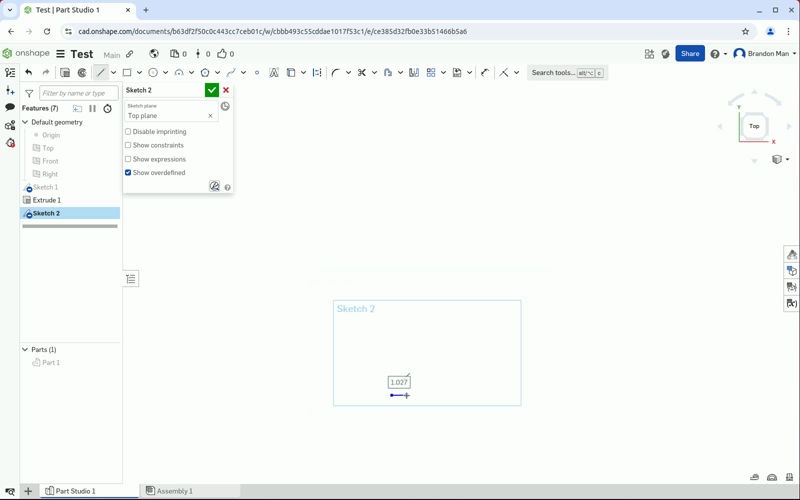
scroll(-6)
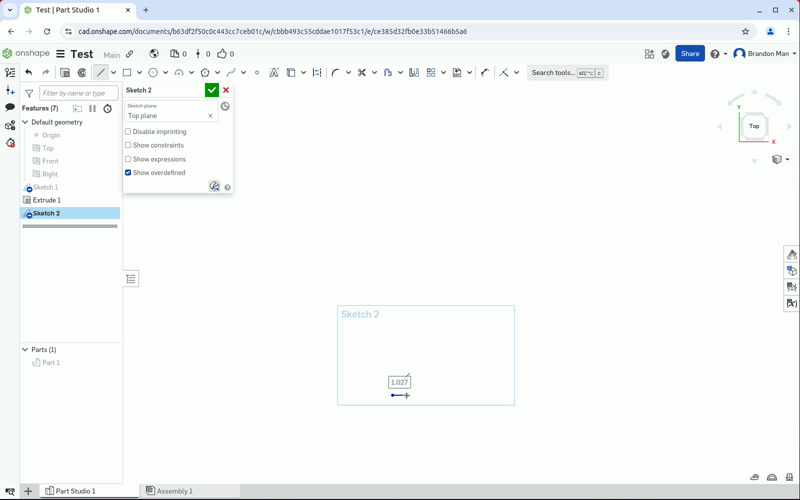
scroll(-6)
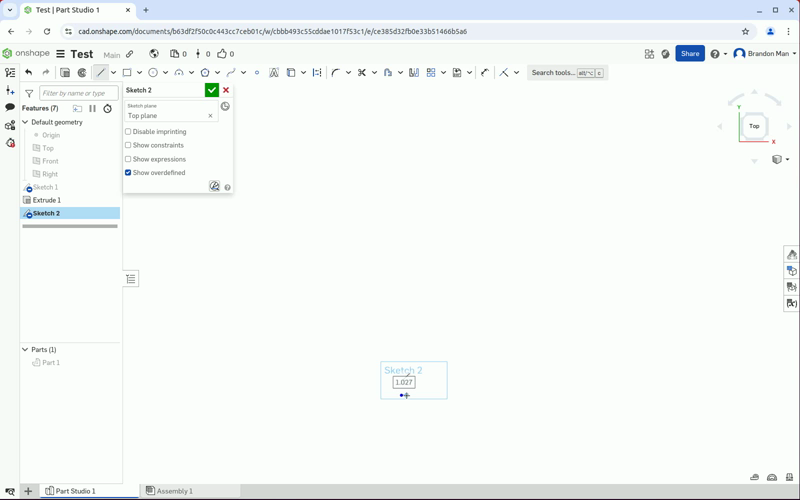
key_up(shift)
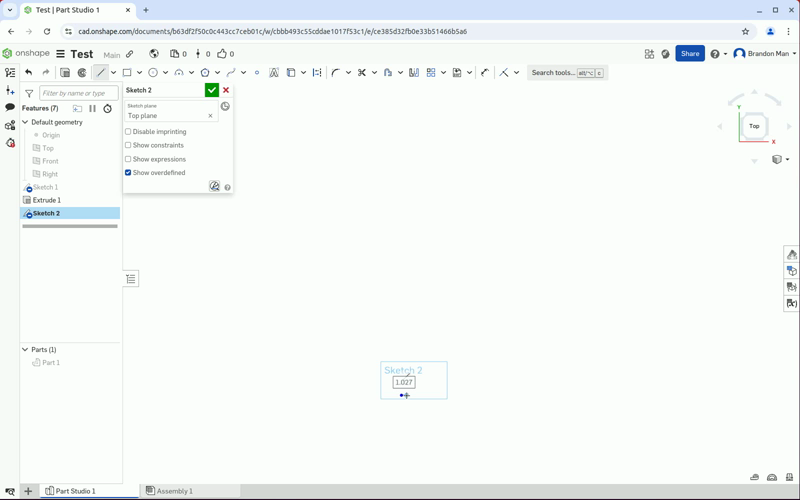
key_down(shift)
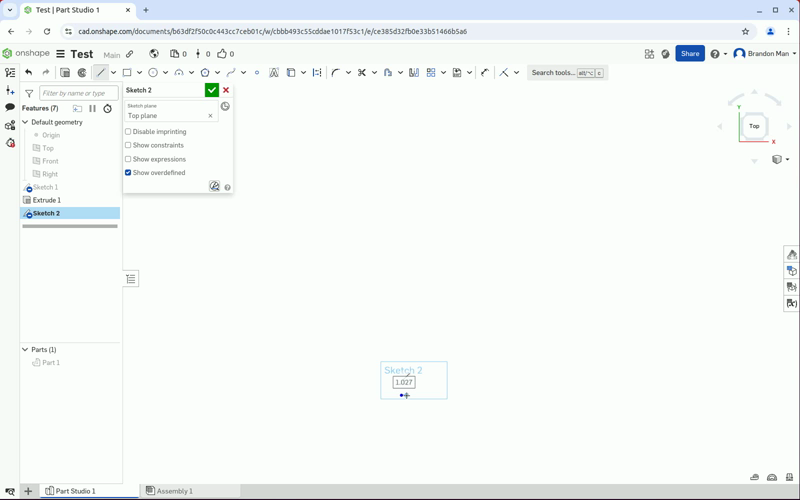
mouse_move(406, 176)
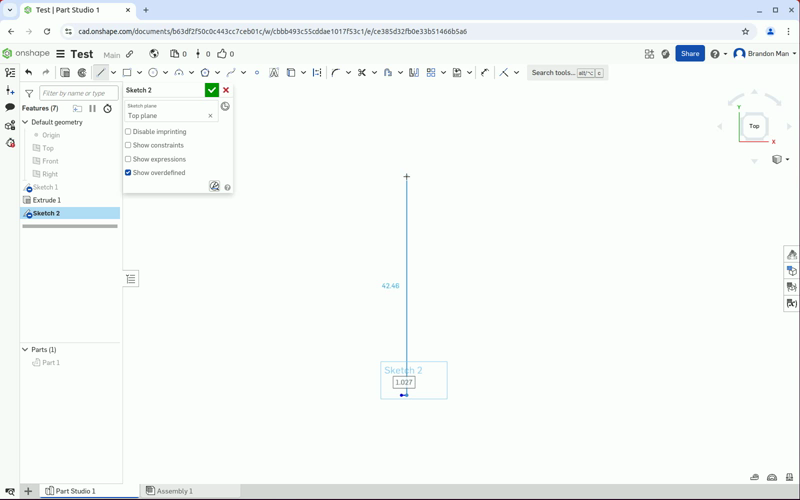
click(406, 176)
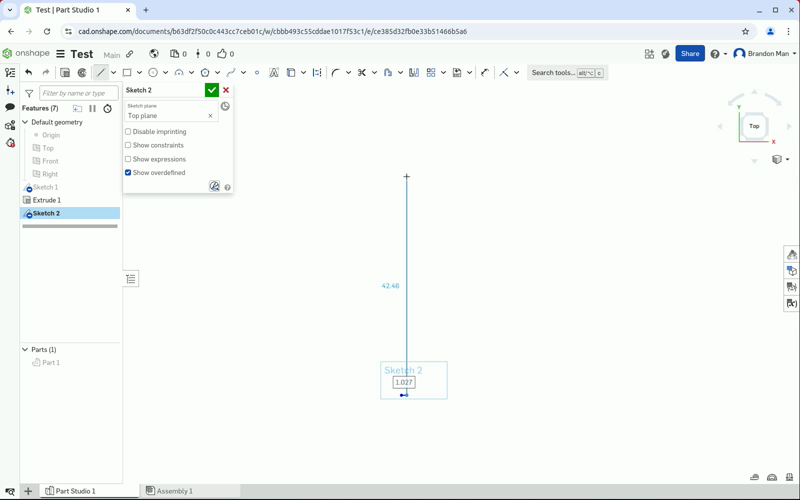
key_up(shift)
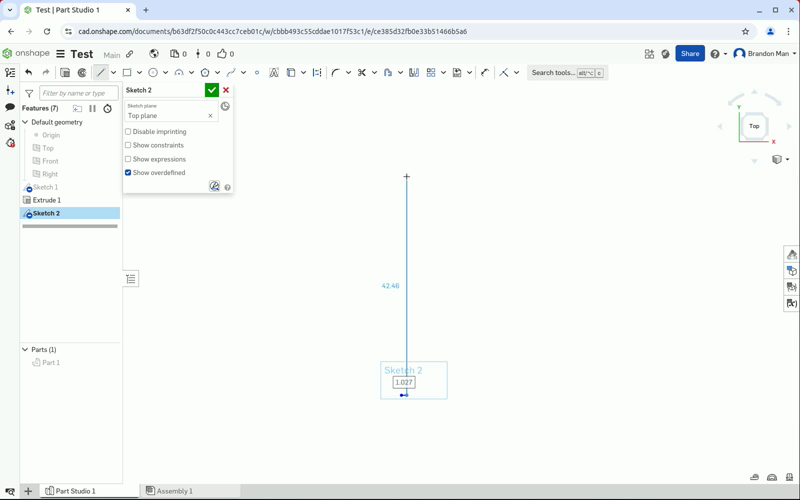
key_down(shift)
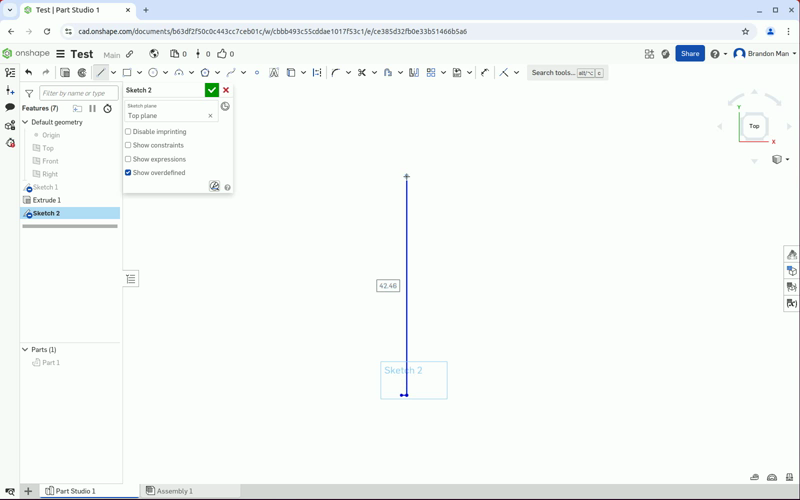
mouse_move(515, 176)
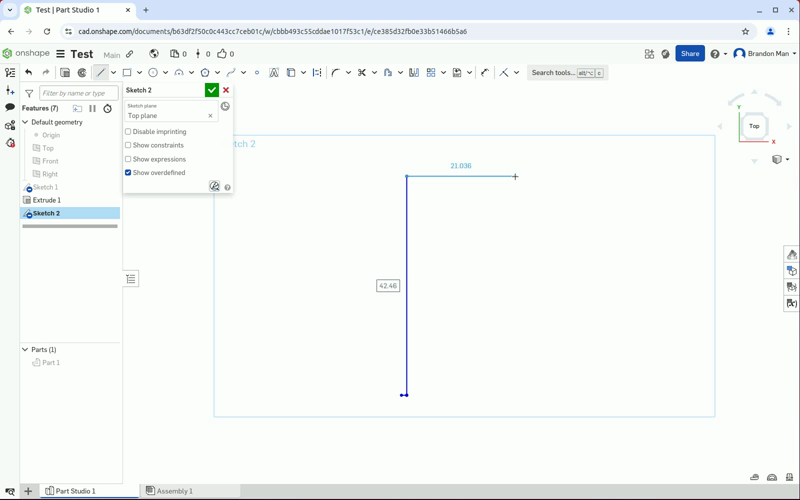
click(515, 176)
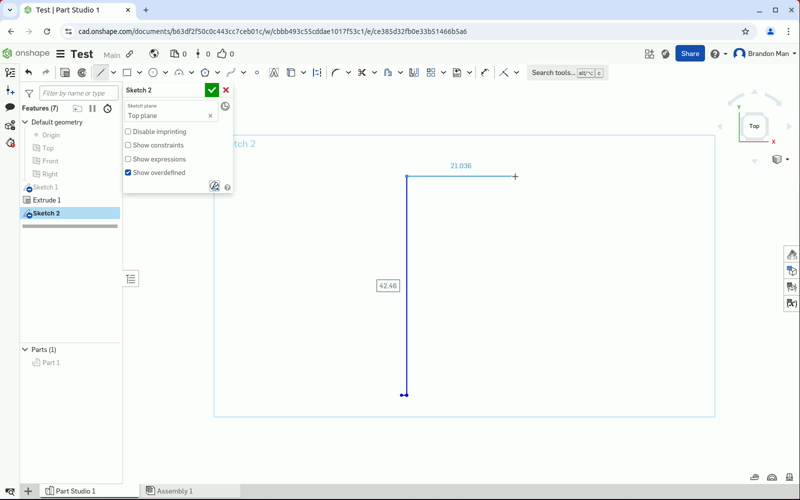
key_up(shift)
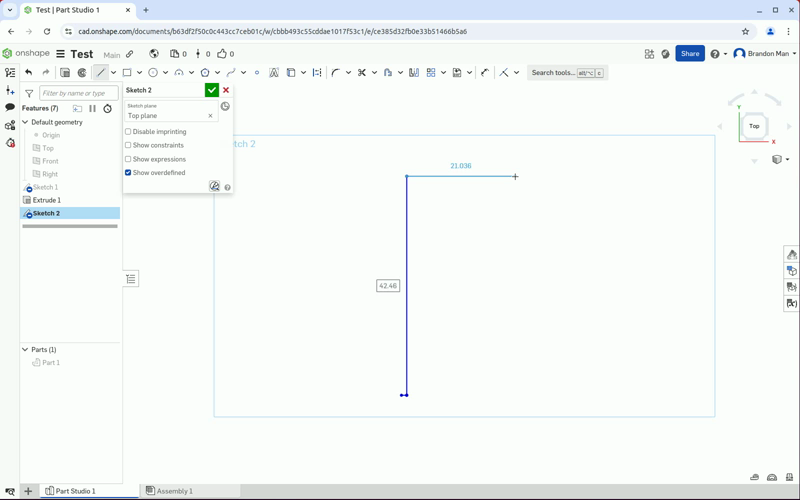
key_down(shift)
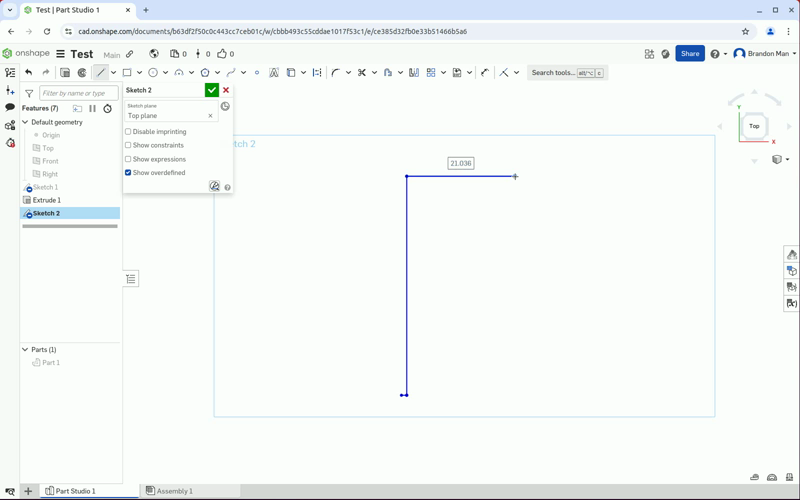
mouse_move(515, 395)
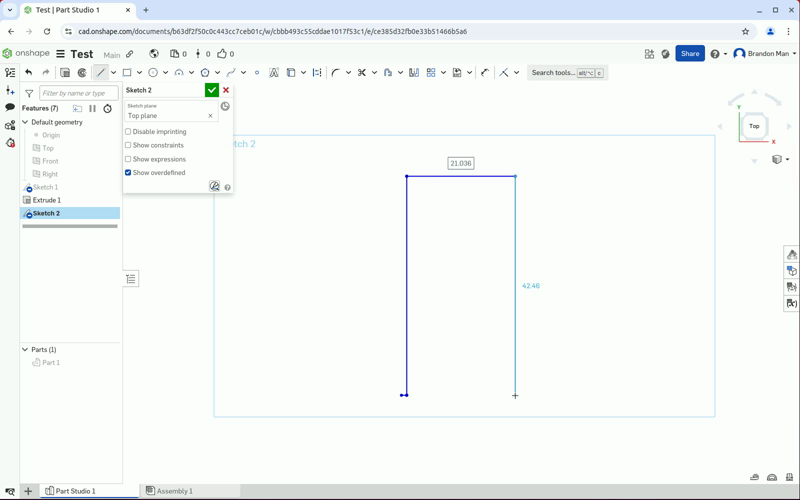
click(515, 395)
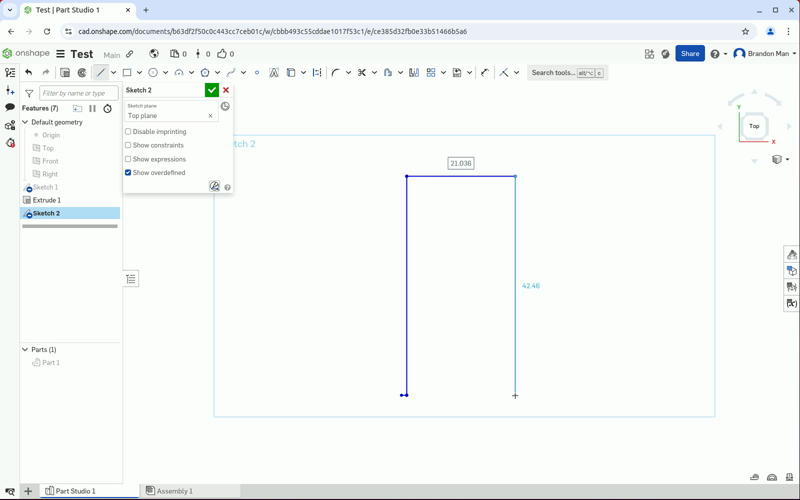
key_up(shift)
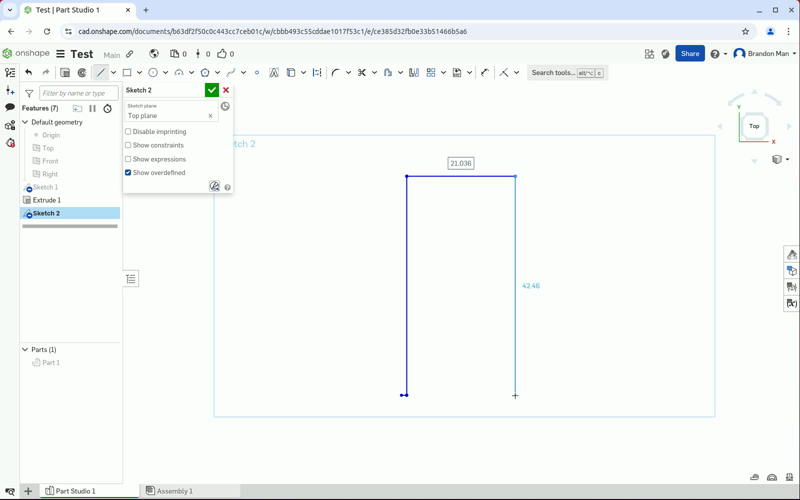
key_down(shift)
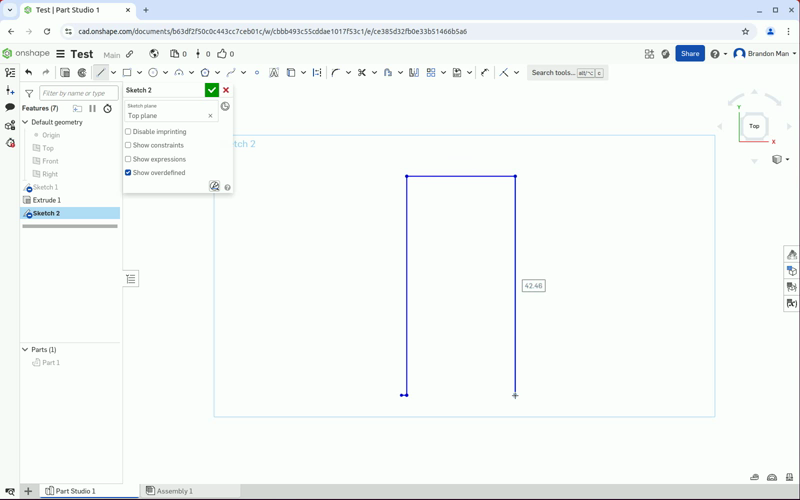
mouse_move(545, 395)
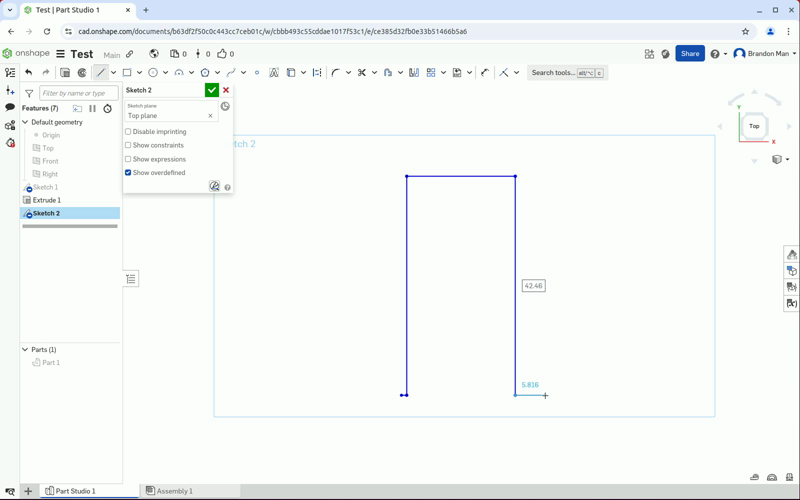
mouse_move(517, 395)
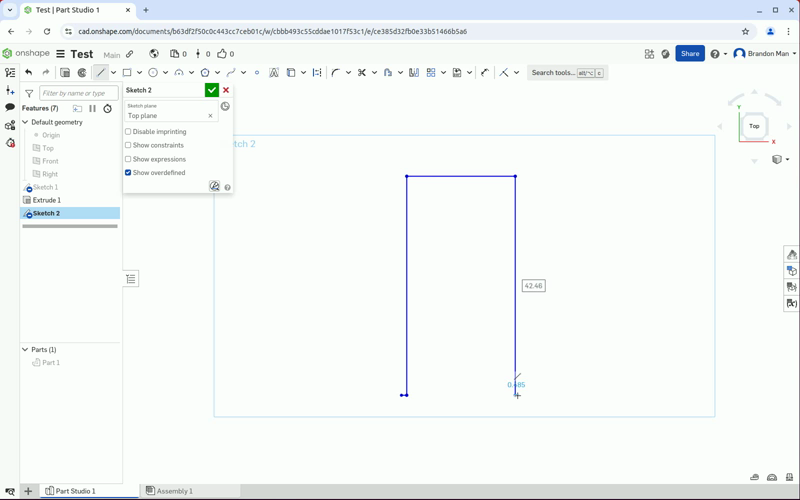
scroll(6)
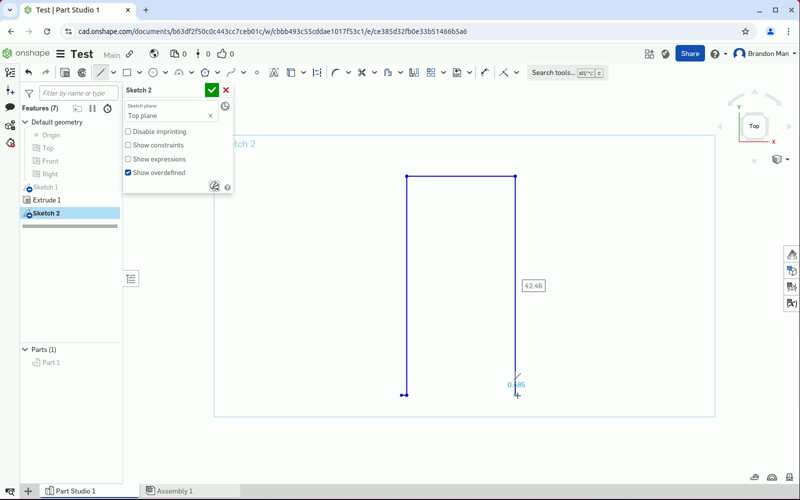
scroll(6)
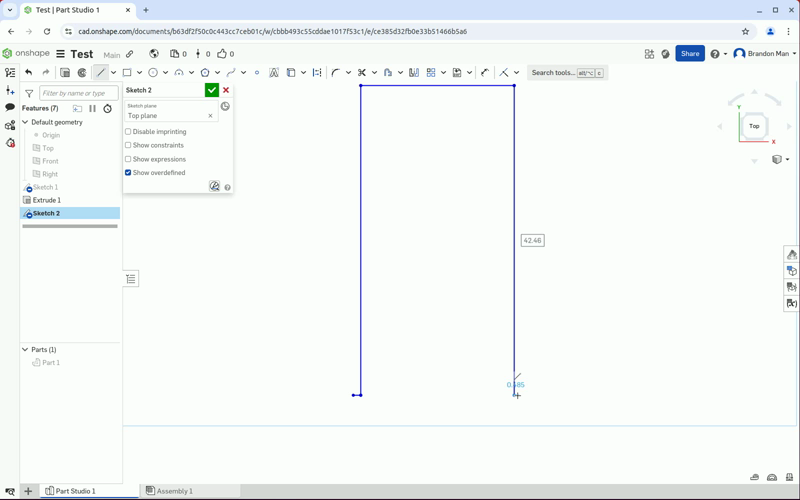
scroll(6)
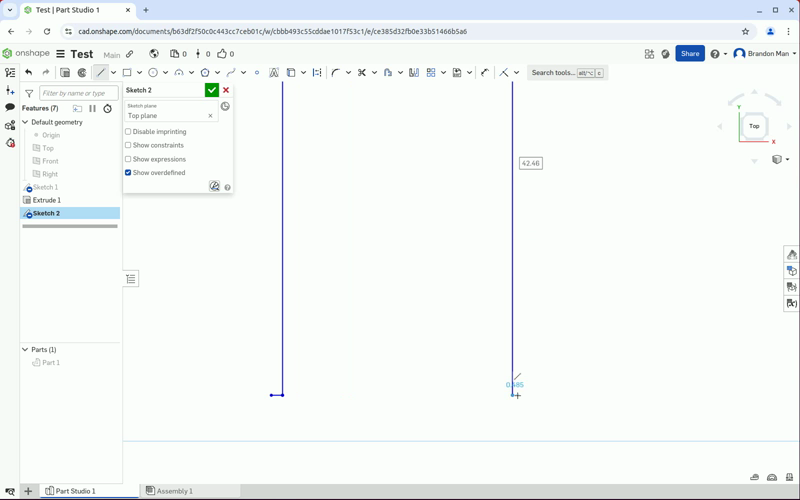
scroll(6)
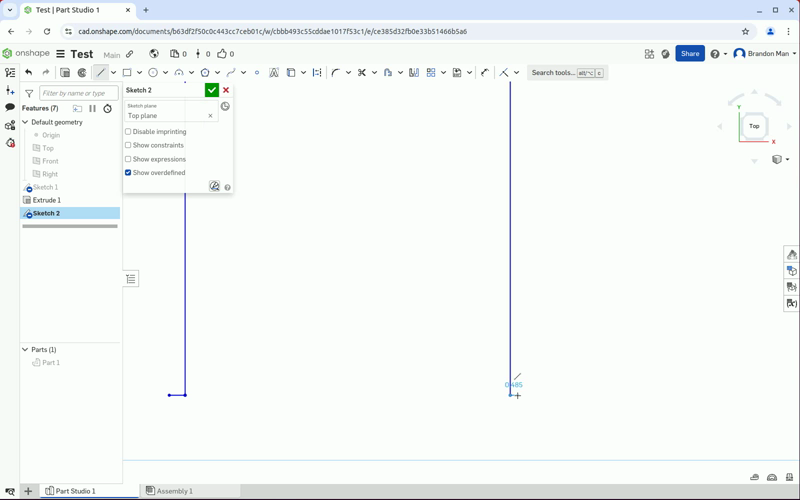
scroll(6)
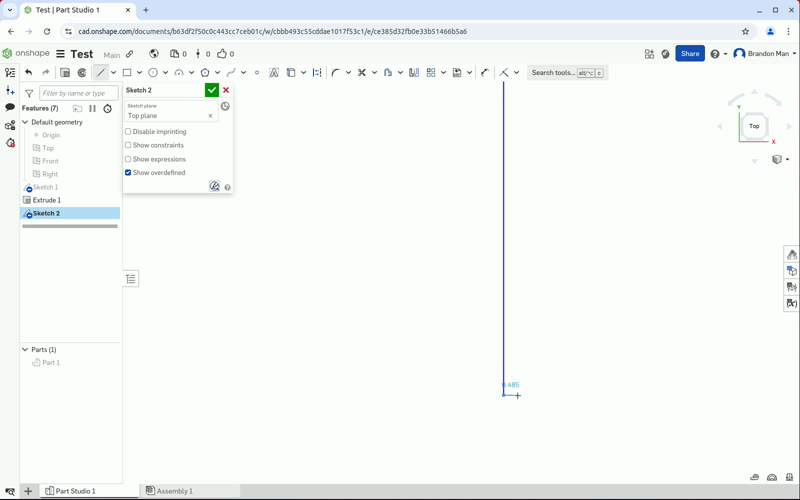
scroll(6)
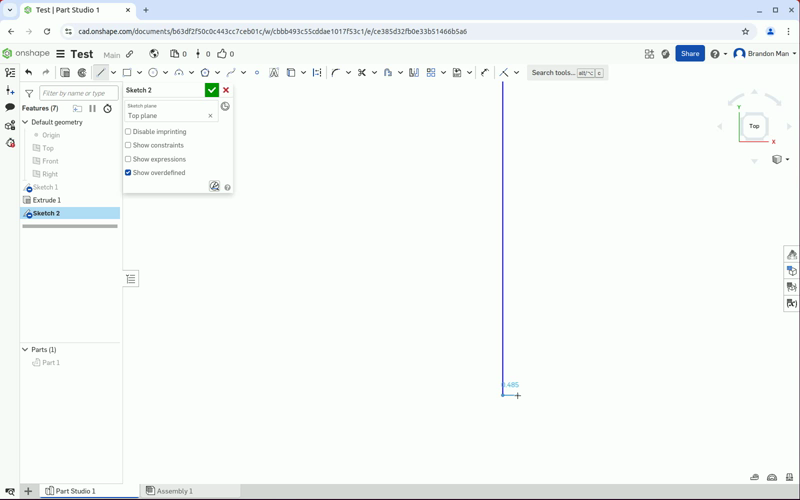
scroll(6)
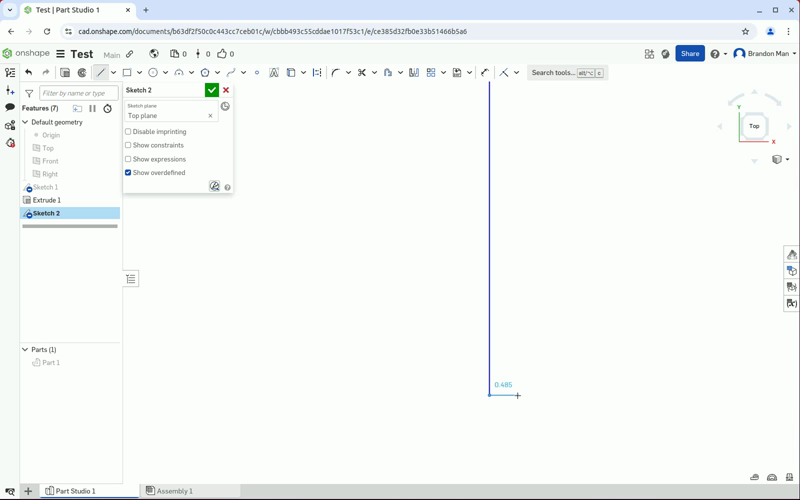
click(517, 395)
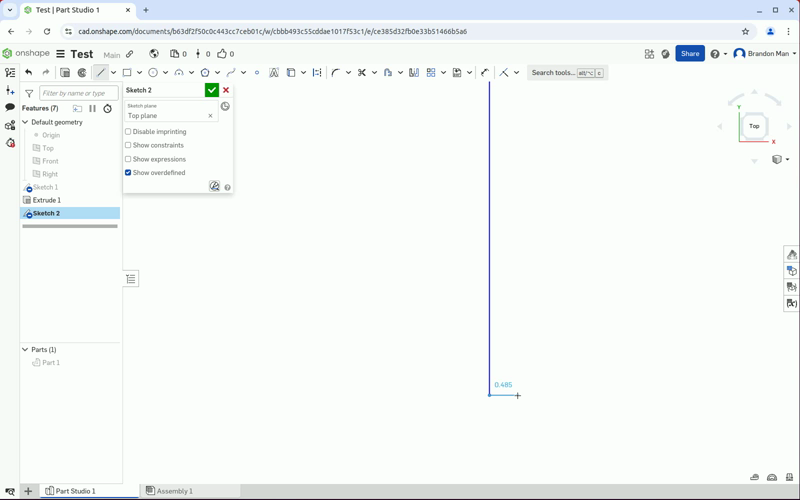
scroll(-6)
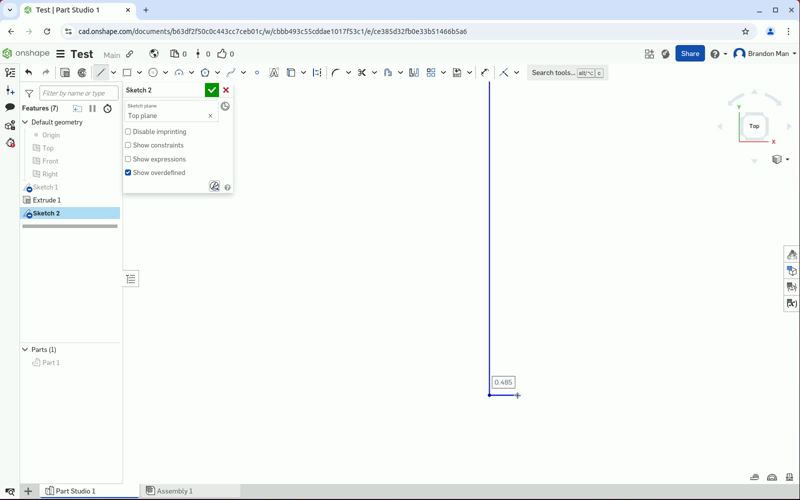
scroll(-6)
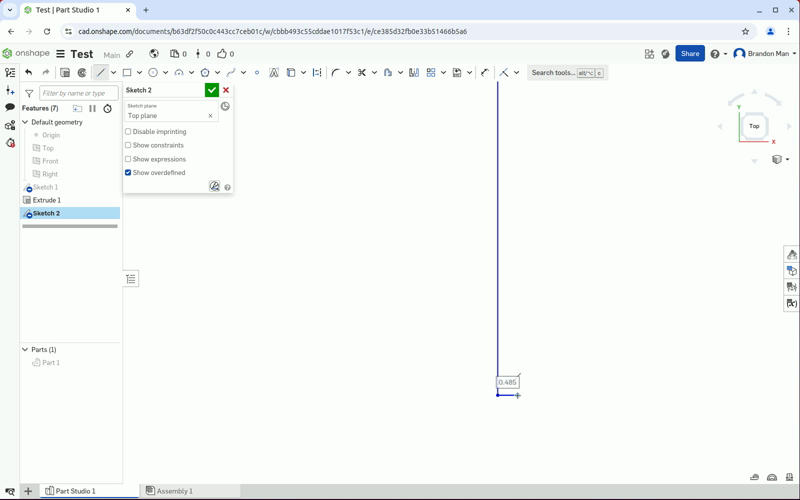
scroll(-6)
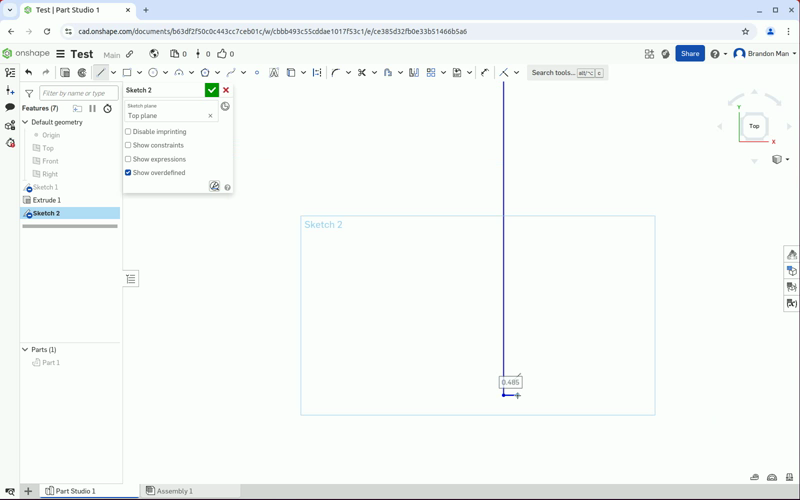
scroll(-6)
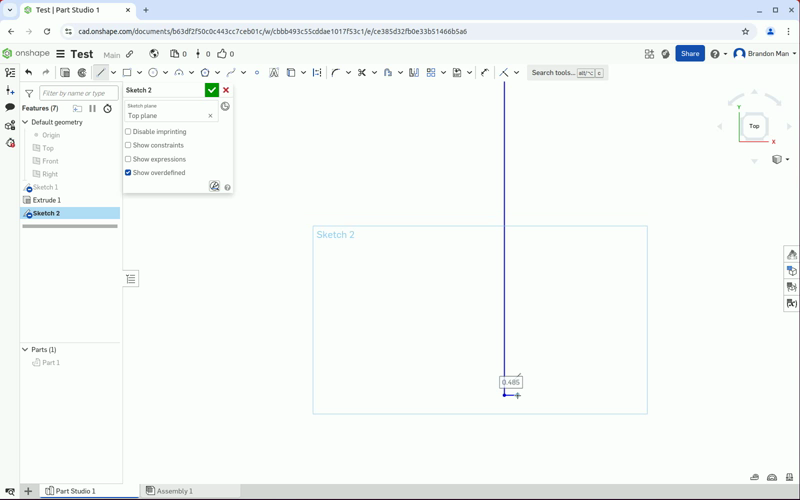
scroll(-6)
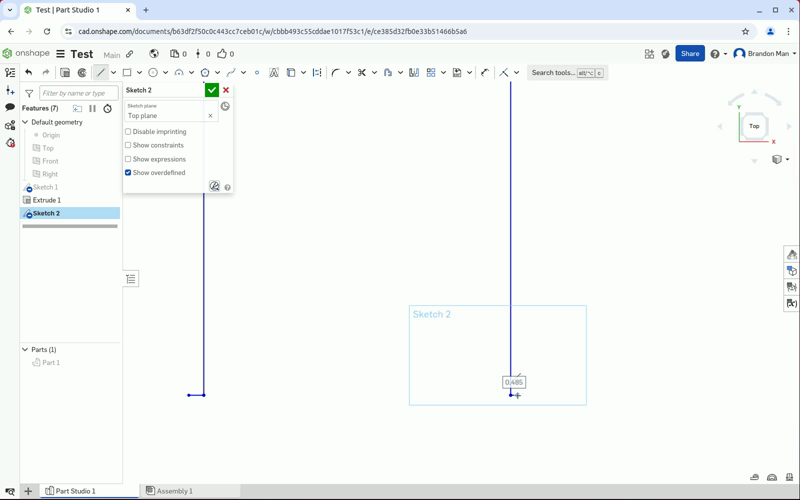
scroll(-6)
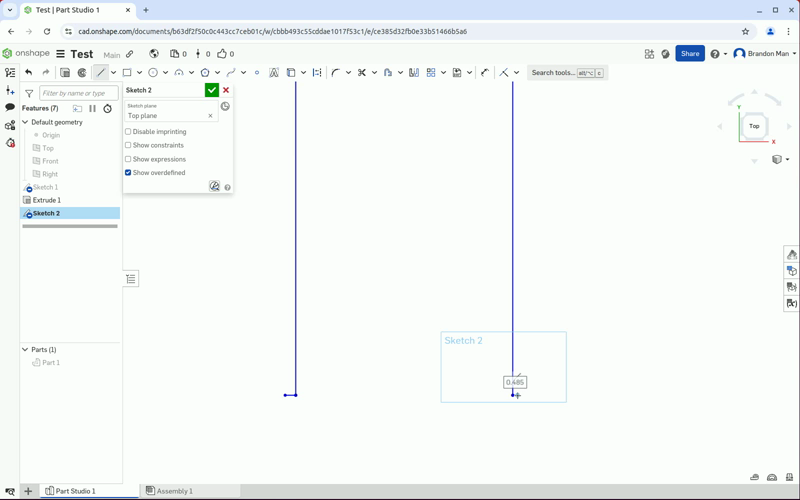
scroll(-6)
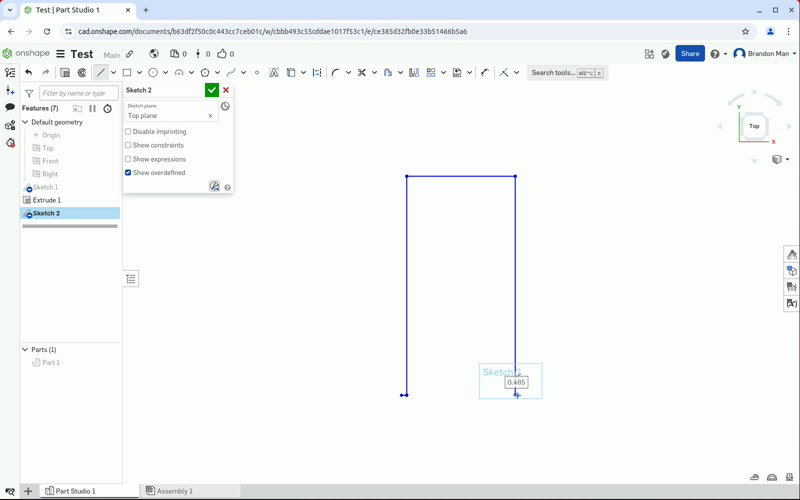
key_up(shift)
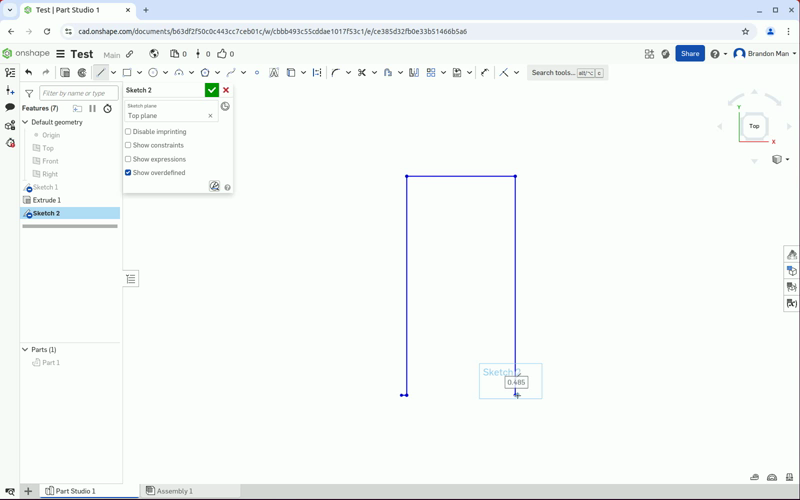
key_down(shift)
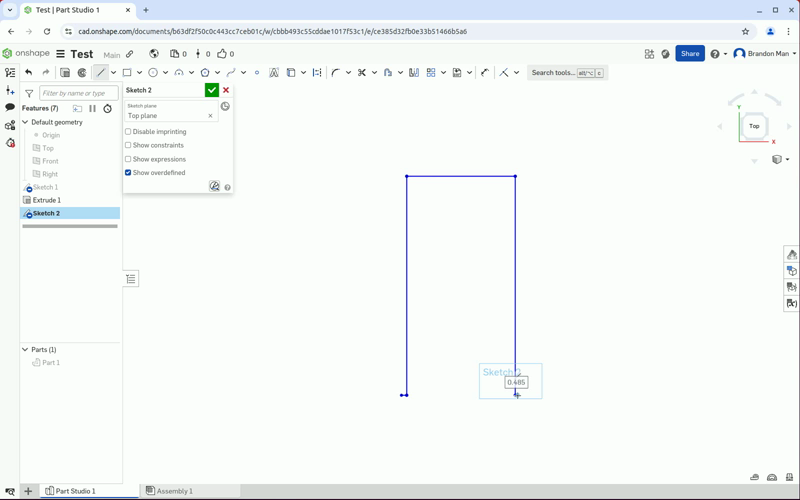
mouse_move(517, 171)
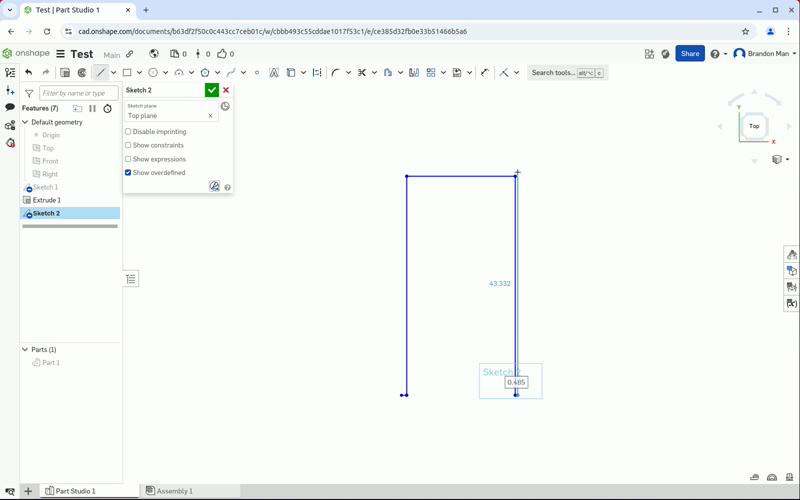
click(517, 171)
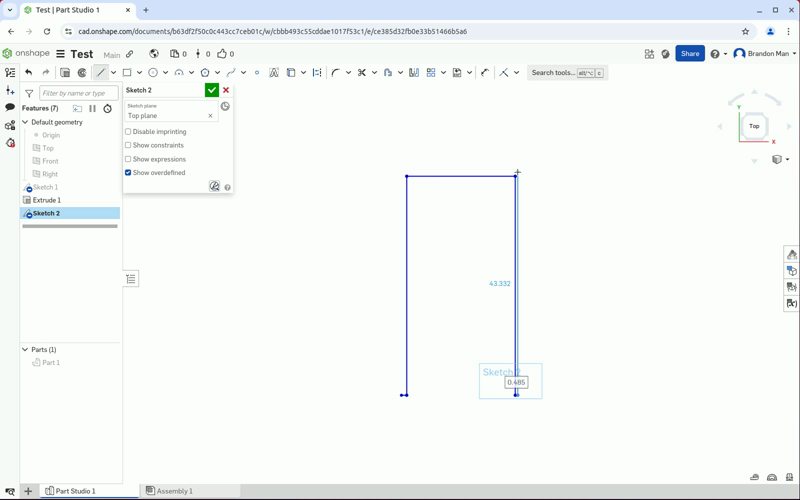
key_up(shift)
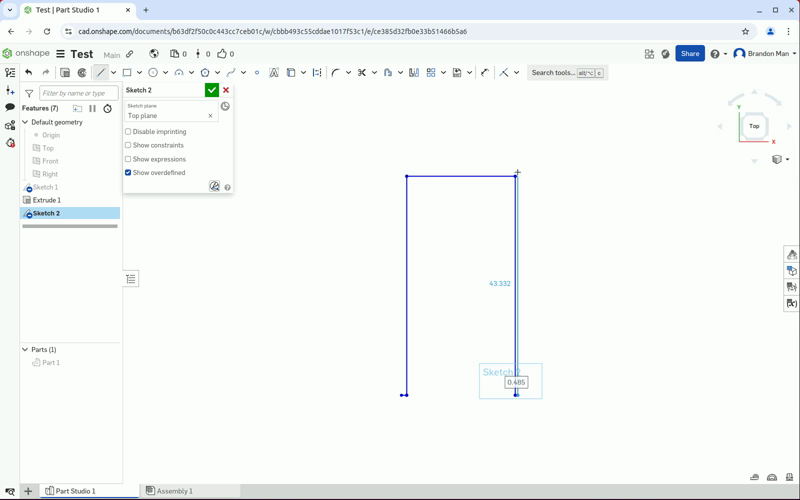
key_down(shift)
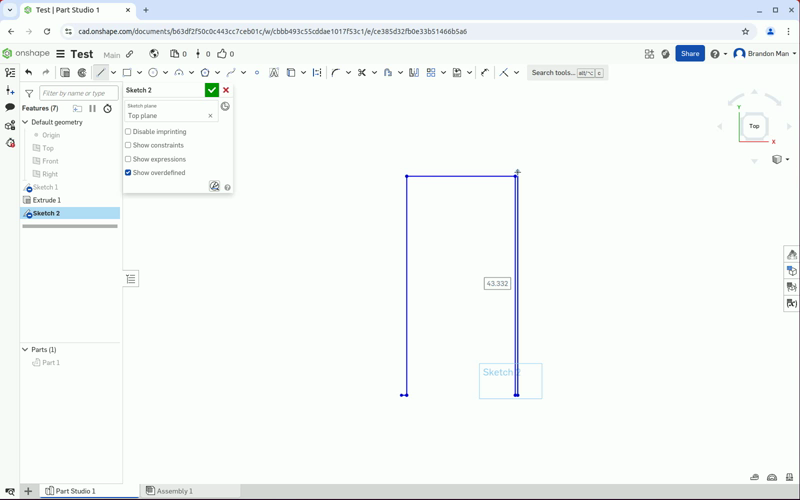
mouse_move(401, 171)
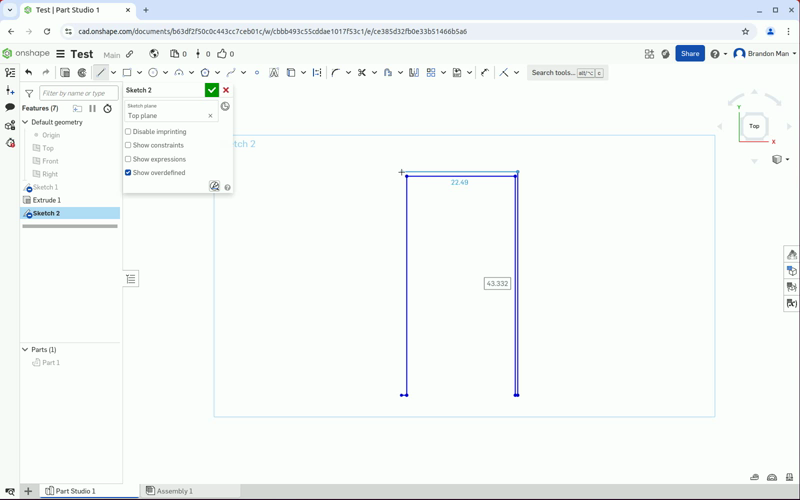
click(401, 171)
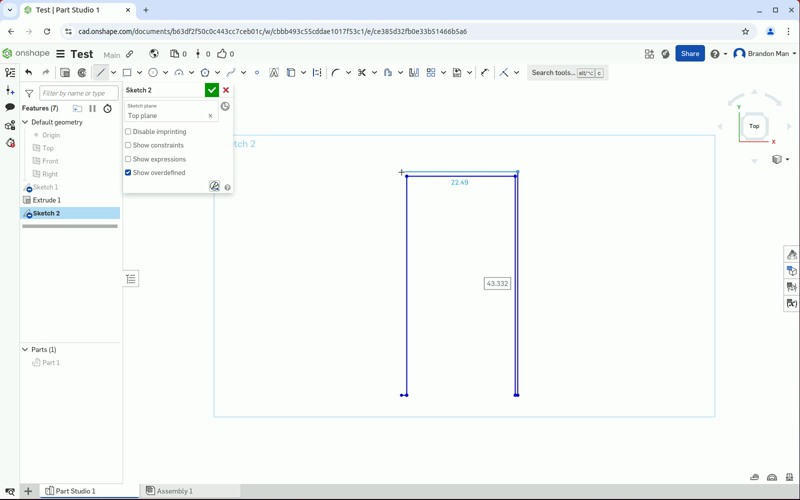
key_up(shift)
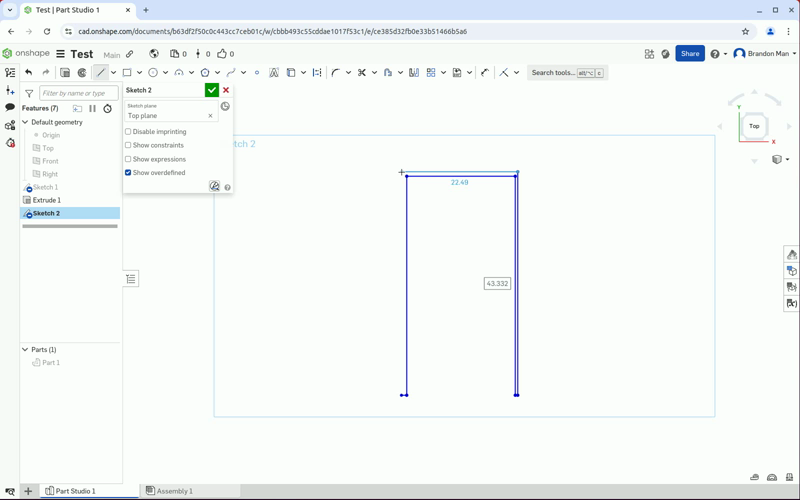
key_down(shift)
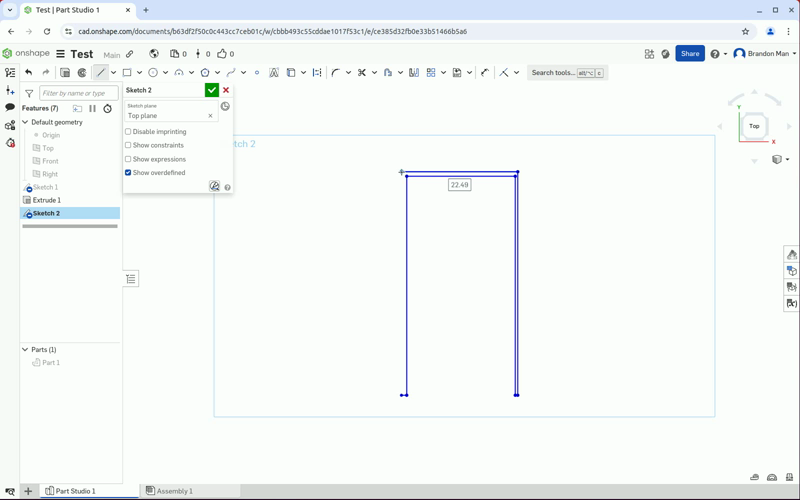
mouse_move(401, 395)
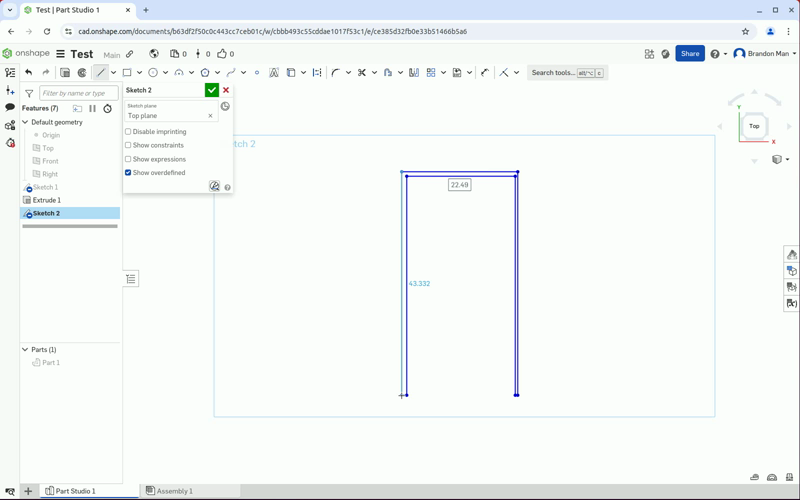
key_up(shift)
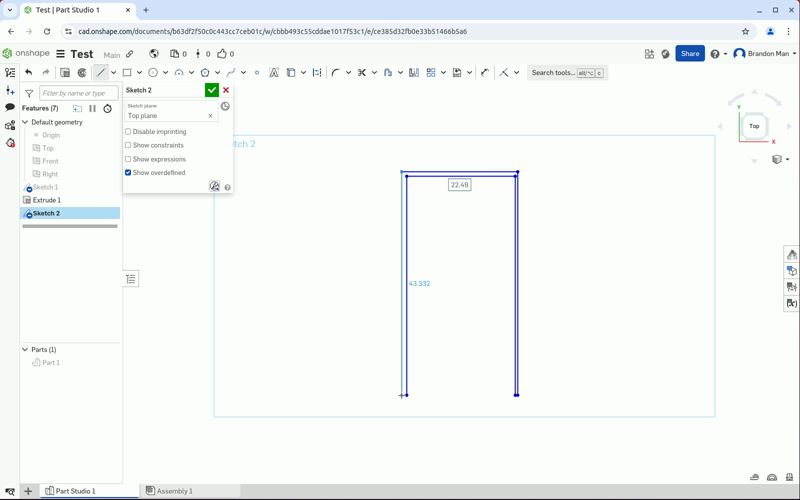
click(401, 395)
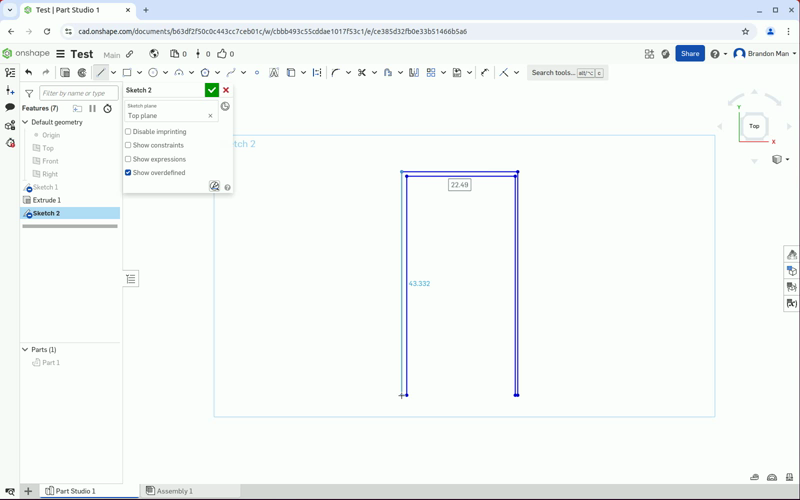
key(esc)
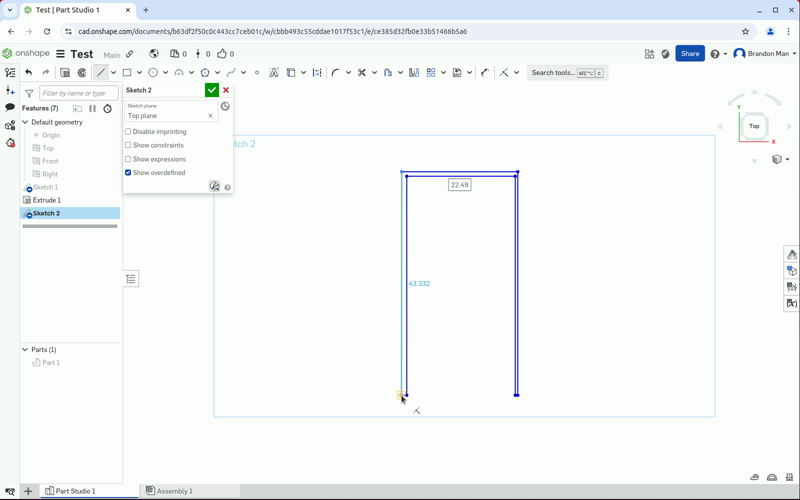
mouse_move(455, 174)
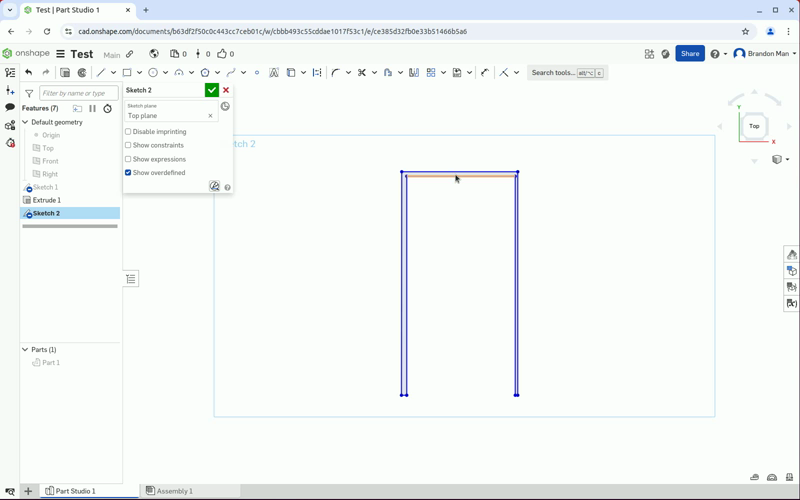
click(455, 174)
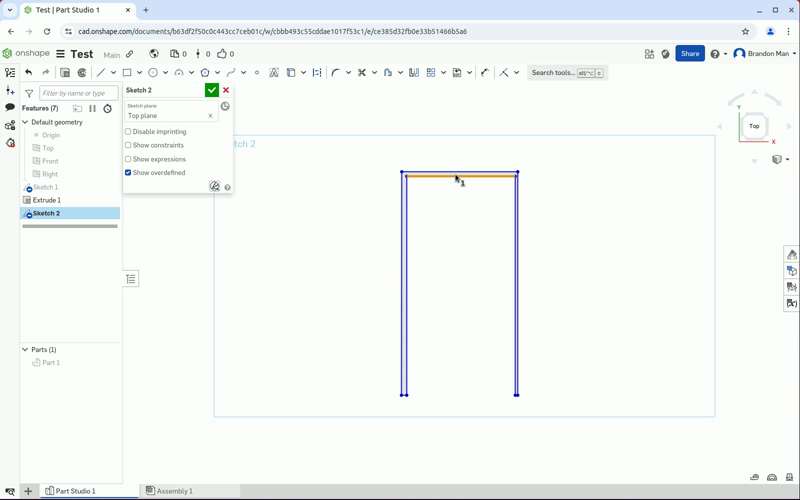
mouse_move(73, 352)
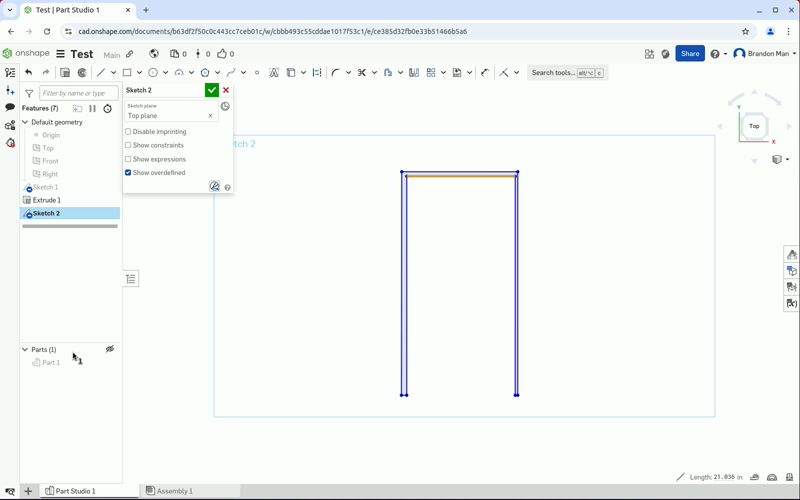
key(shift+y)
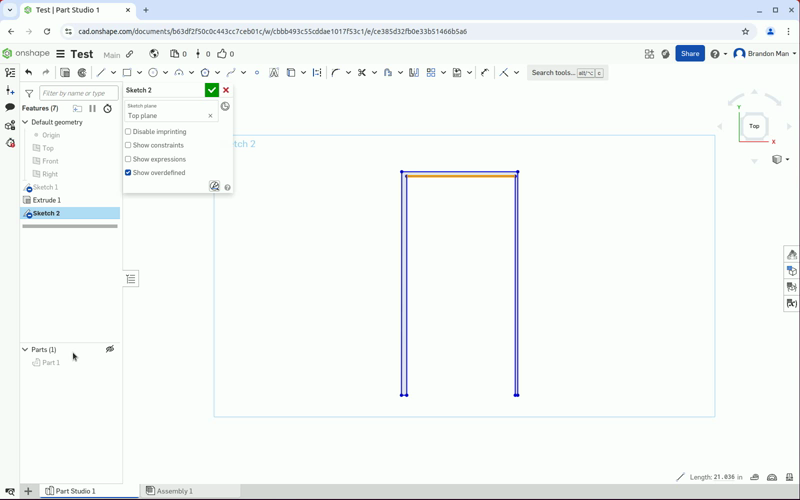
key(shift+e)
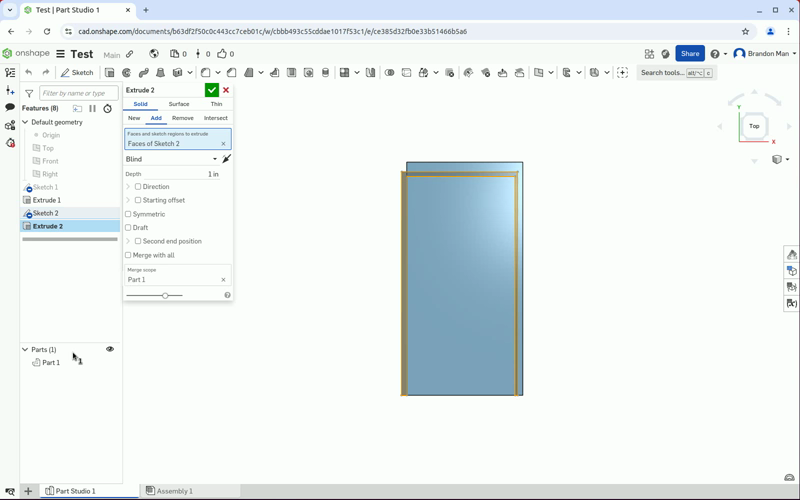
mouse_move(143, 106)
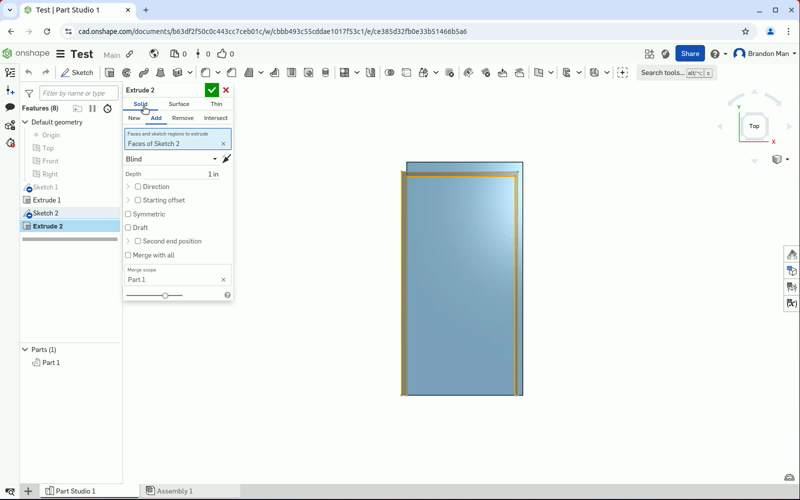
click(143, 106)
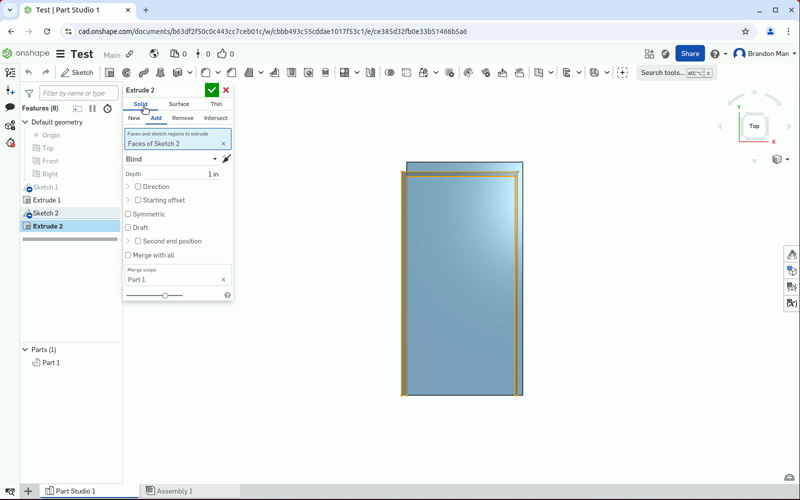
mouse_move(137, 120)
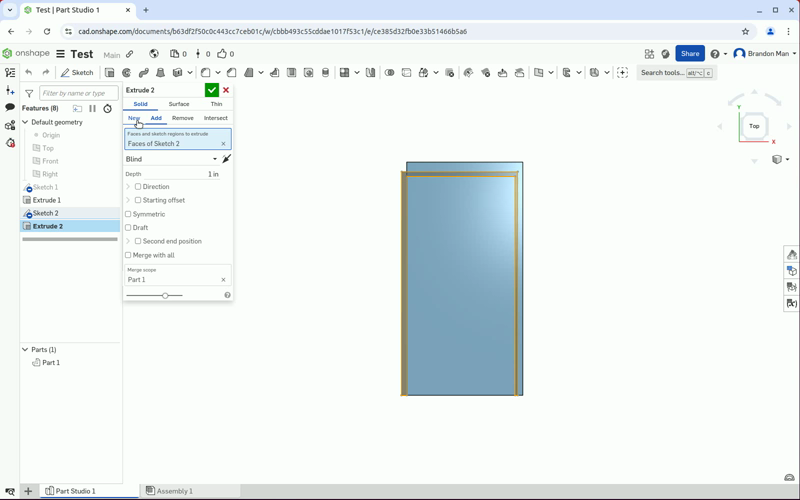
click(137, 120)
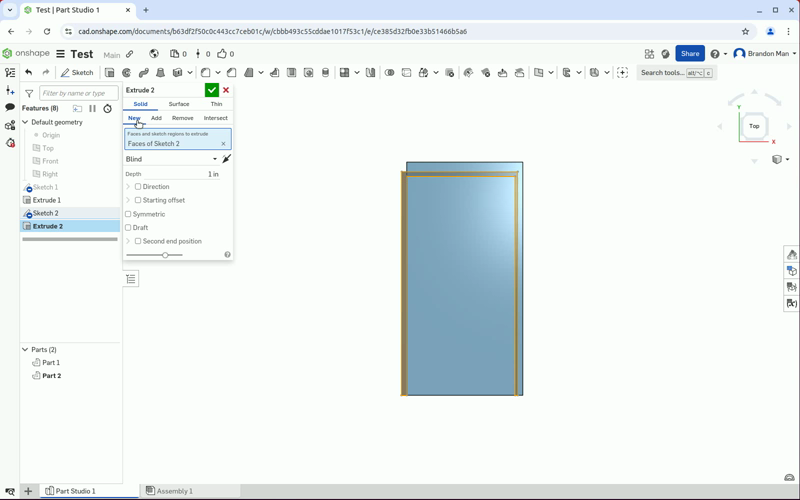
key(tab, 4)
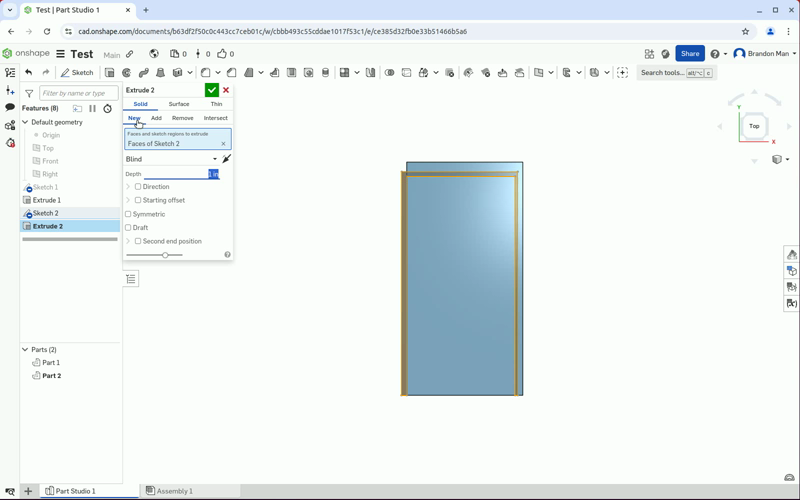
text(0.481)
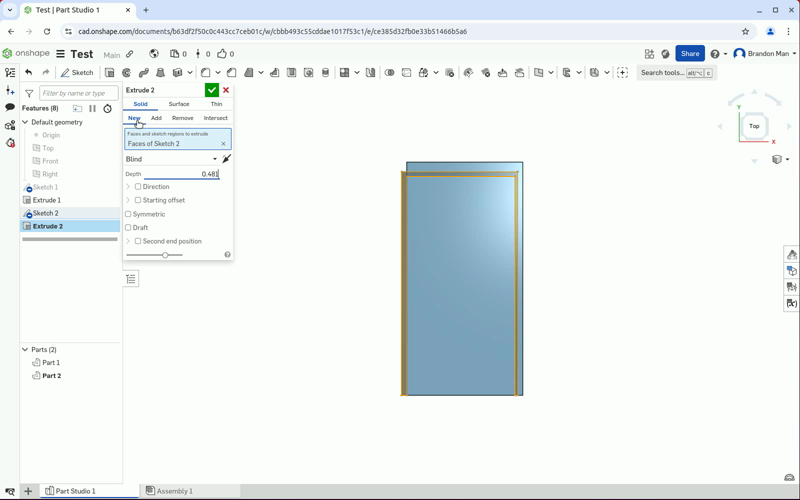
key(enter)
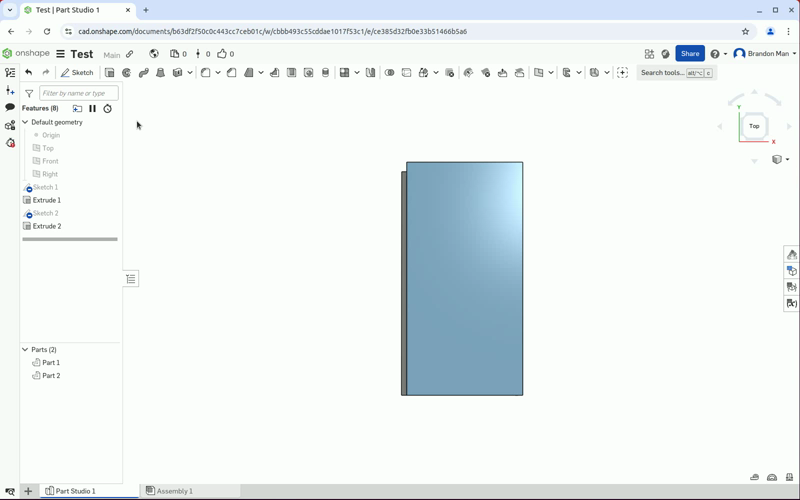
key(shift+h)
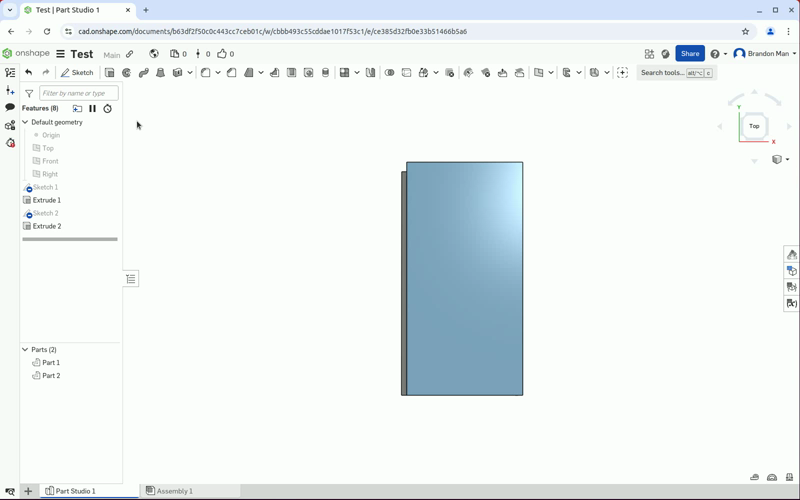
key(shift+h)
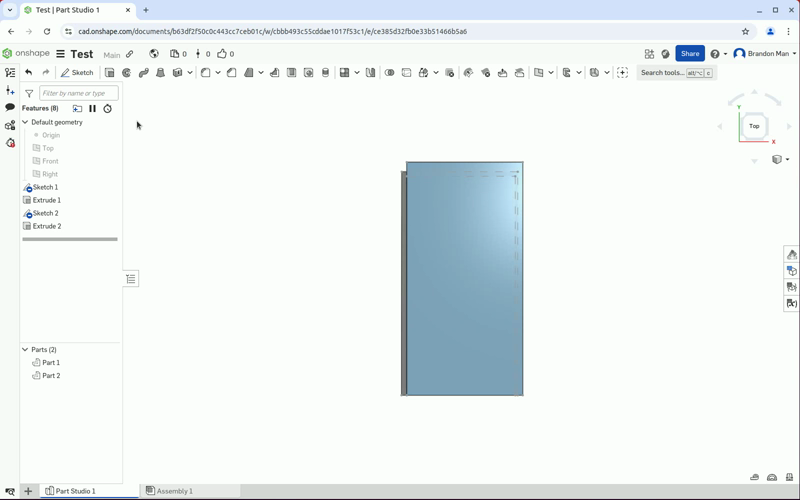
key(shift+7)
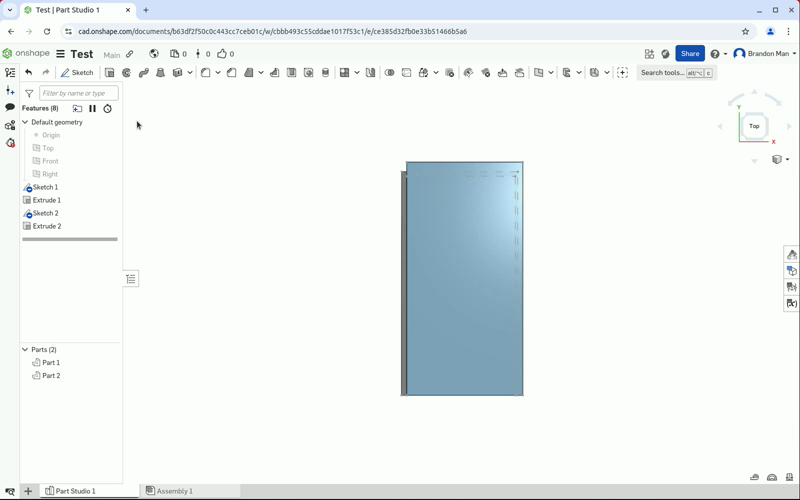
key(up, 3)
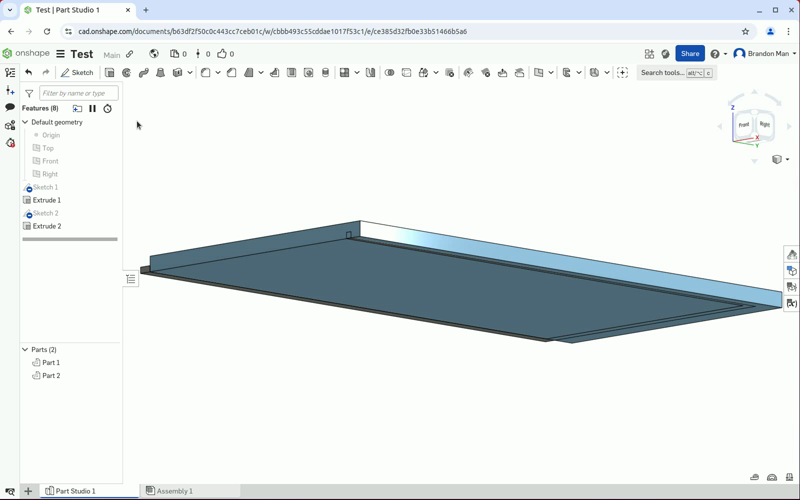
key(left, 3)
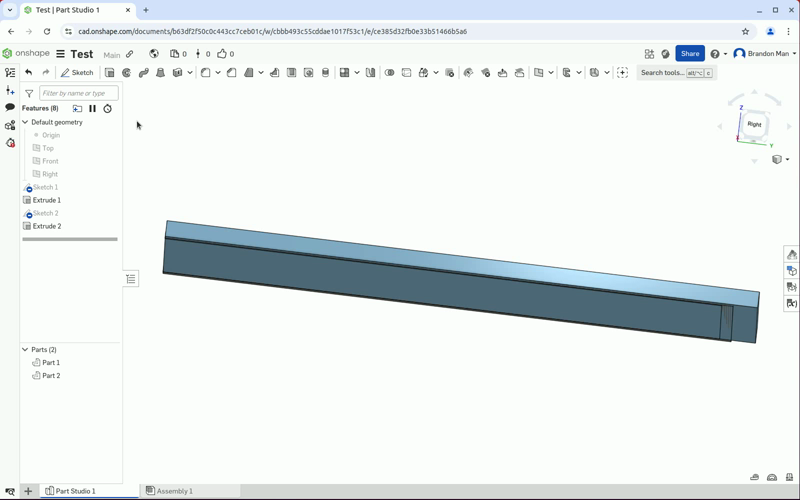
key(right, 3)
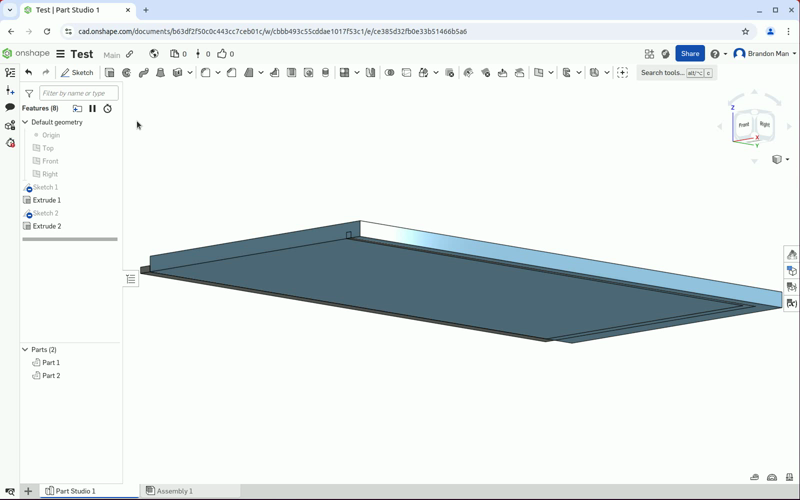
key(down, 3)
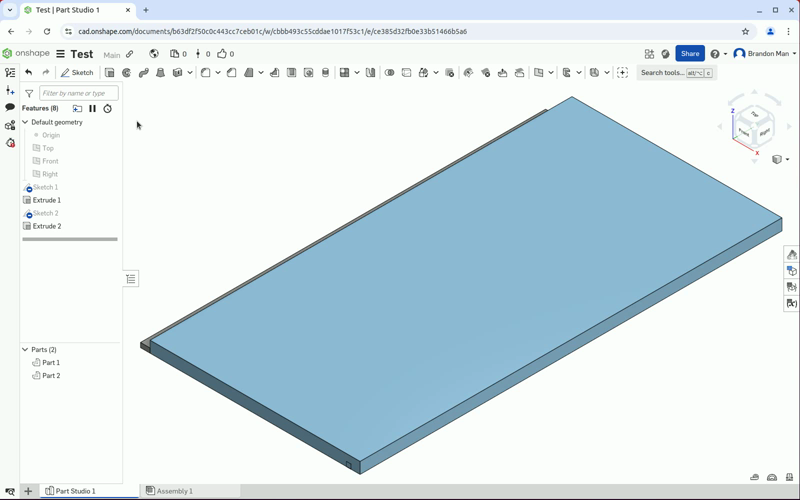
mouse_move(73, 189)
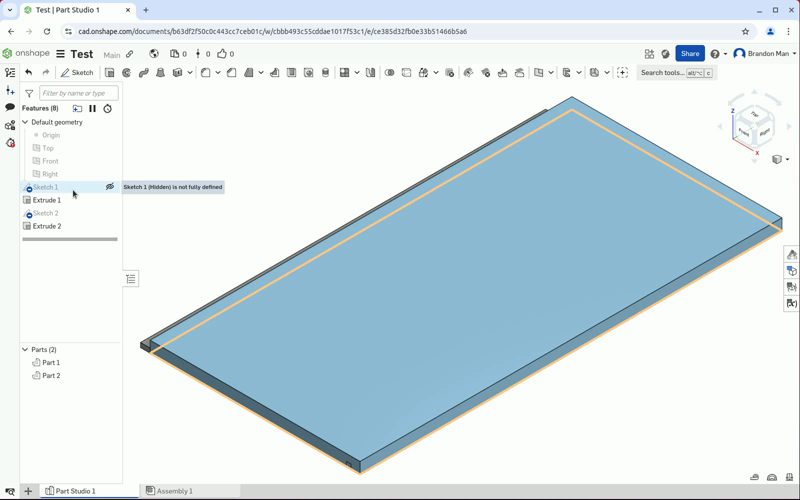
click(73, 189)